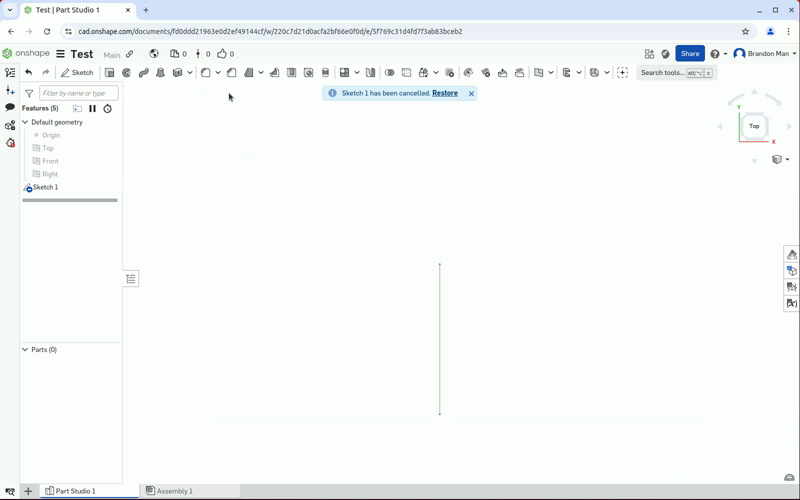
key(shift+h)
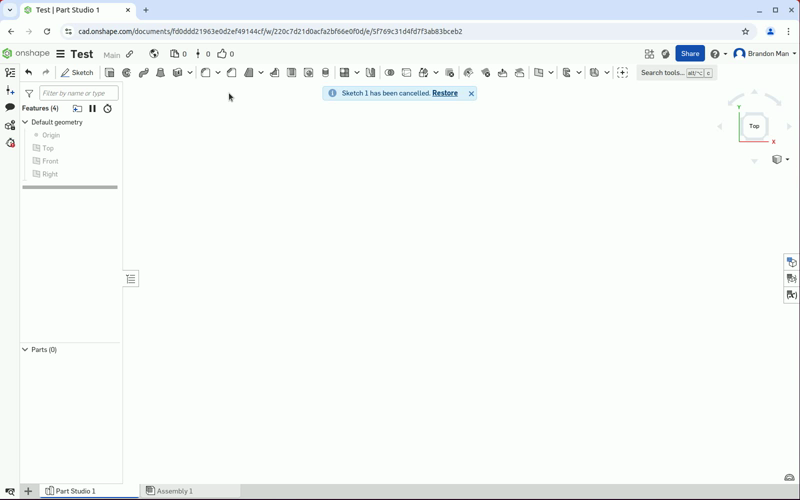
mouse_move(73, 352)
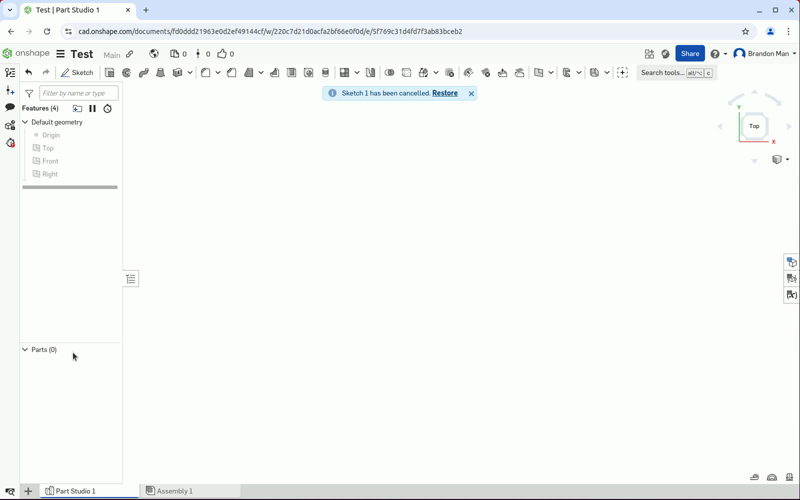
key(y)
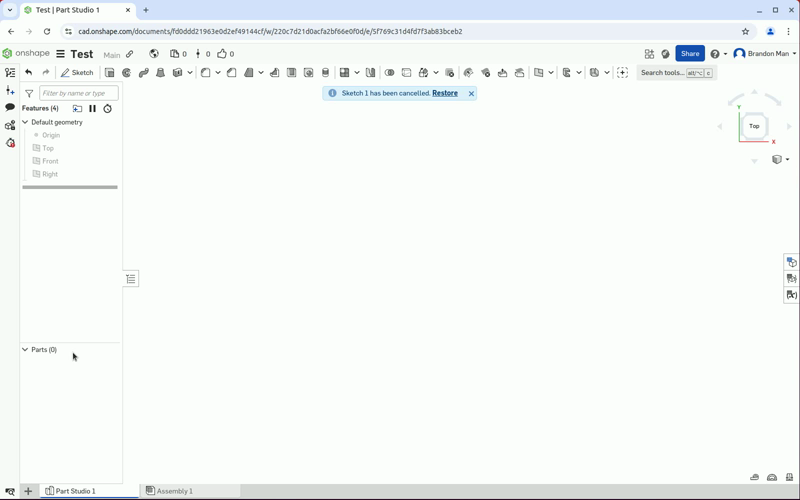
key(shift+p)
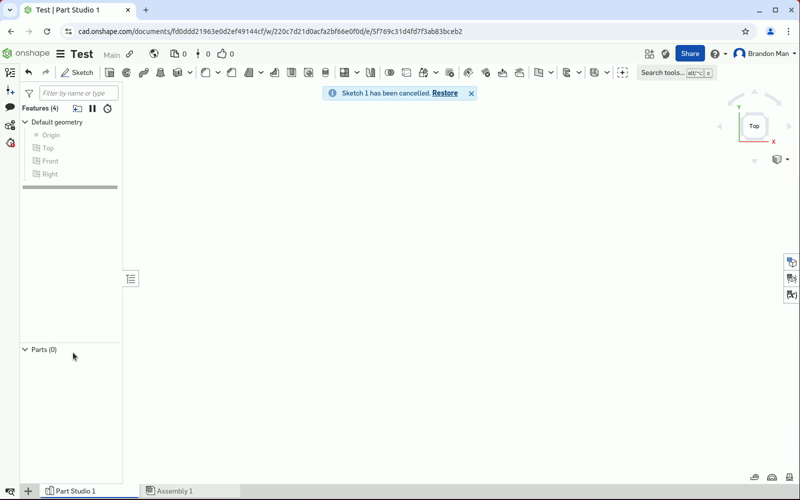
key(space)
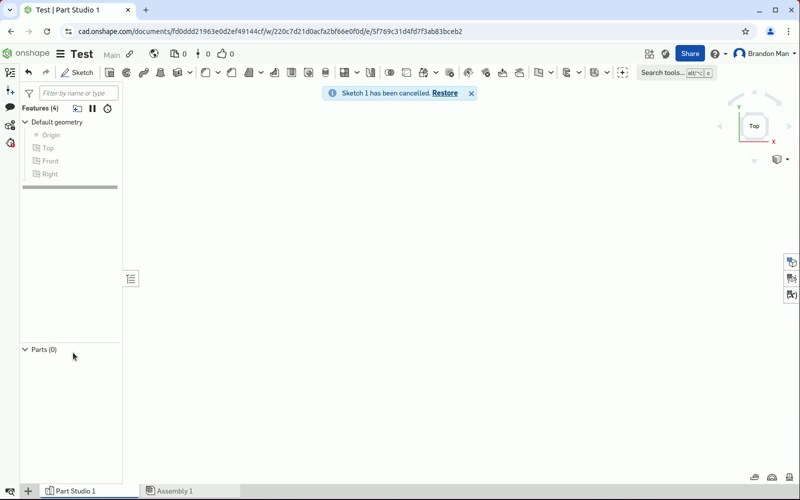
key_down(shift)
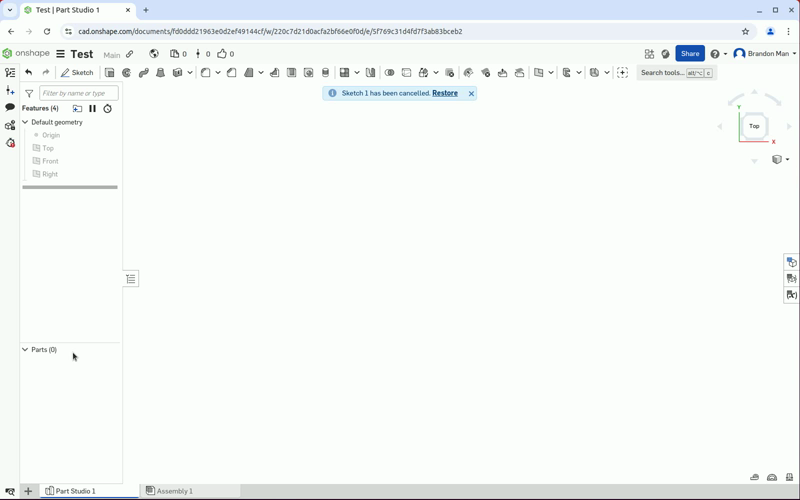
key(up)
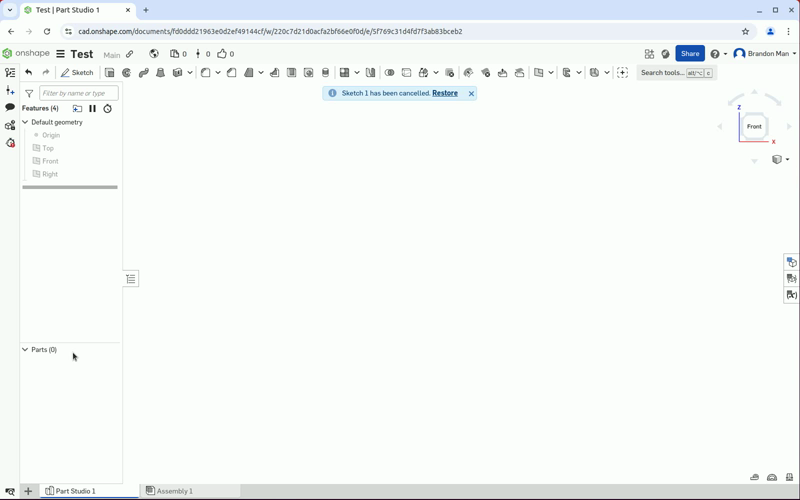
key_up(shift)
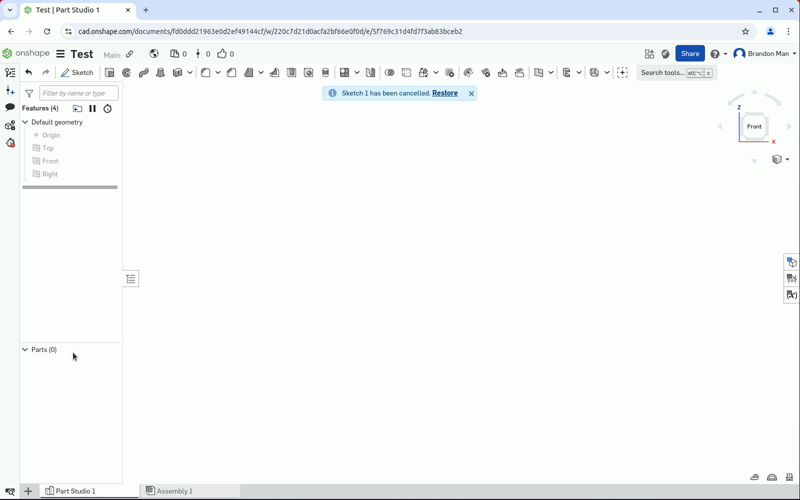
key(space)
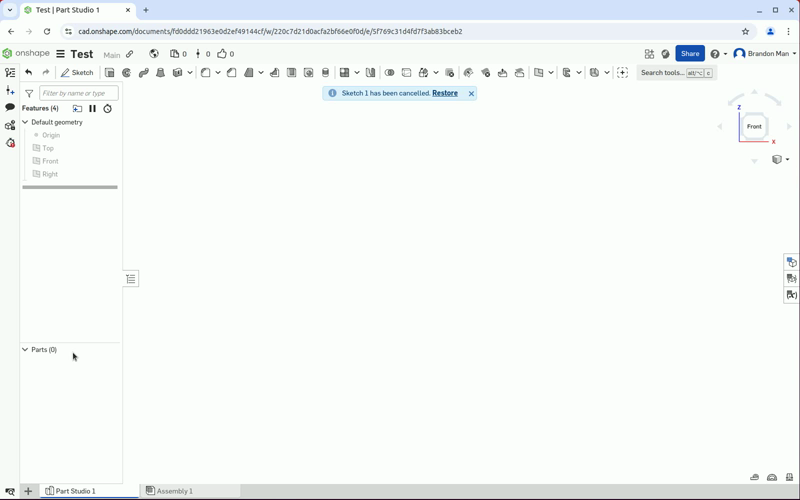
key_down(shift)
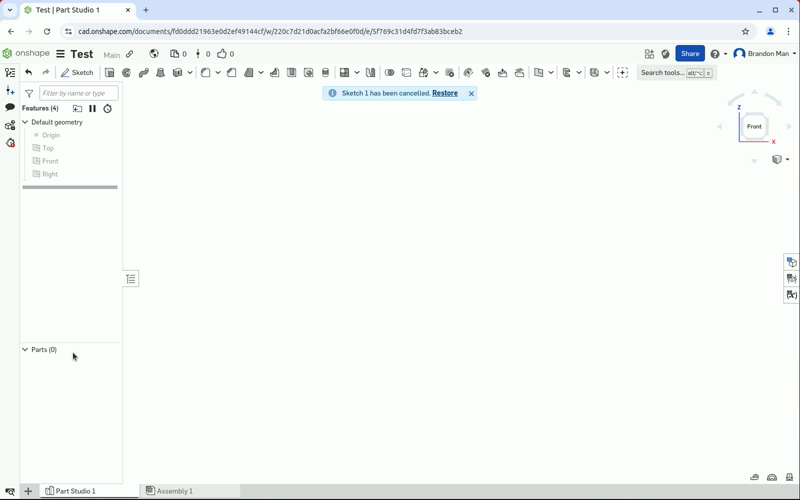
key(left)
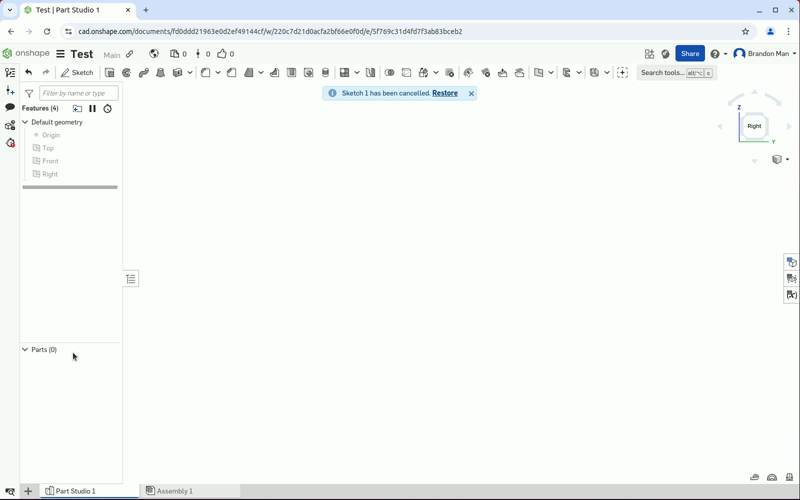
key_up(shift)
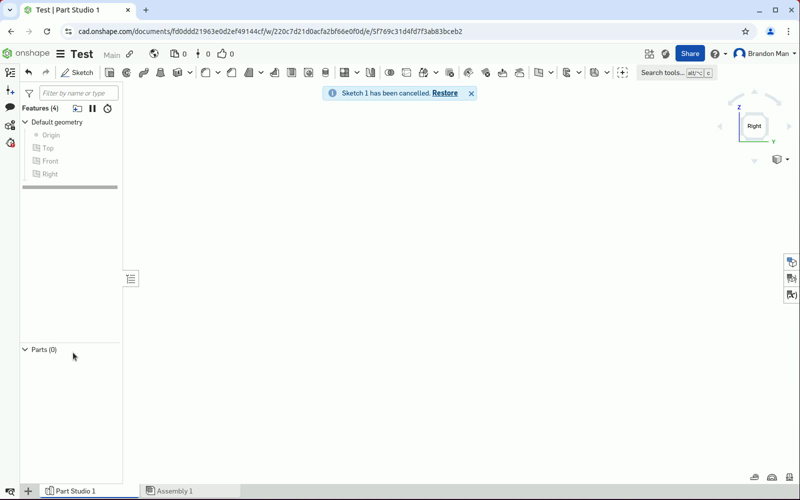
mouse_move(73, 352)
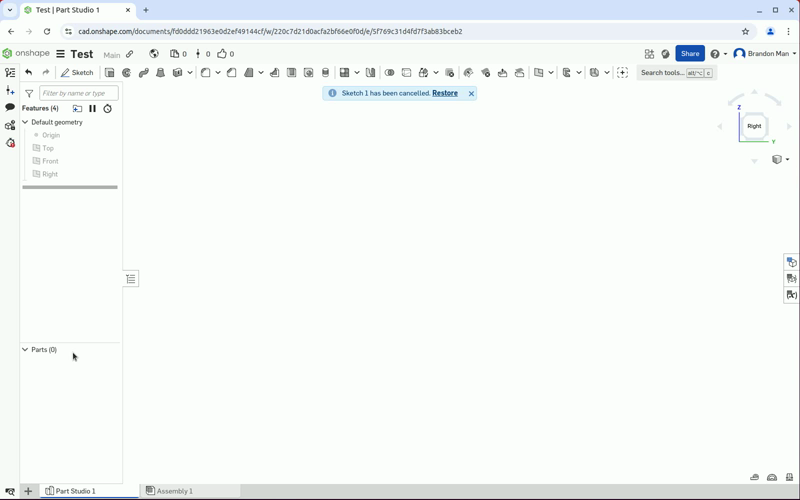
key(shift+y)
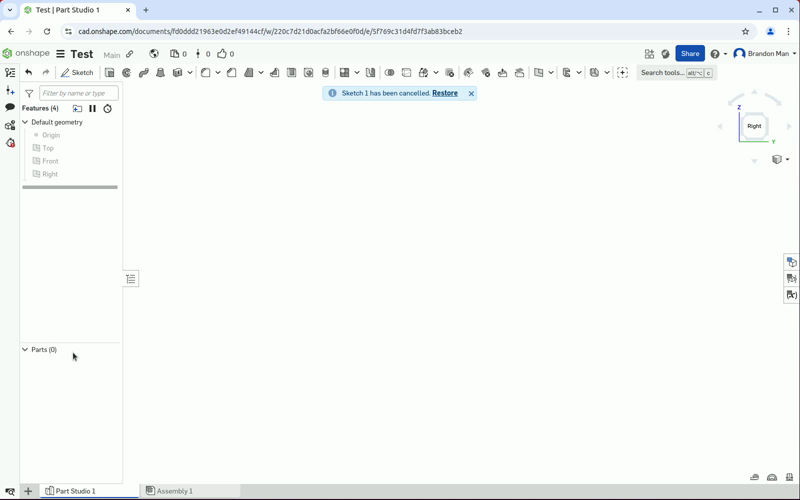
key(shift+s)
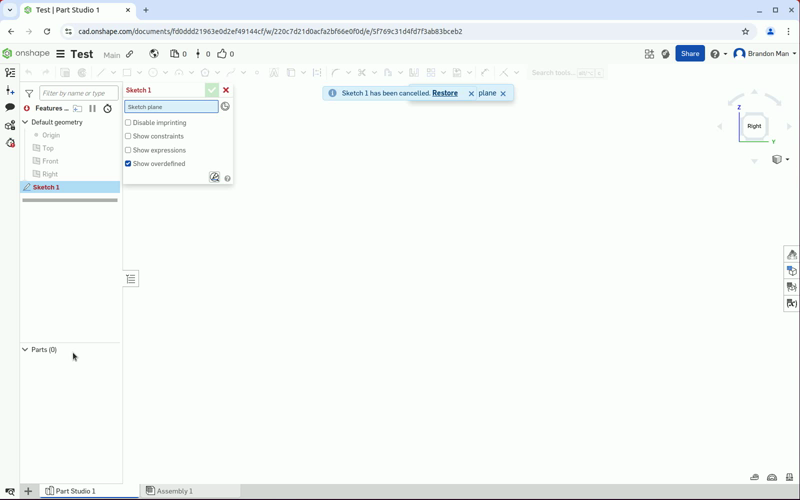
mouse_move(73, 176)
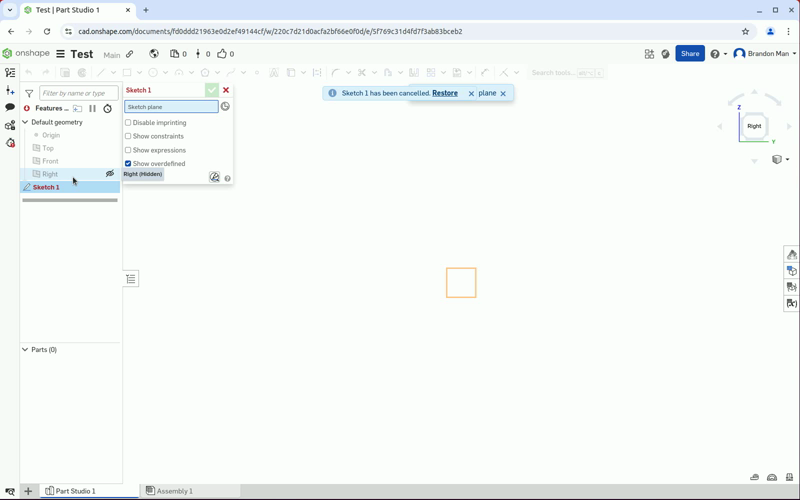
click(73, 176)
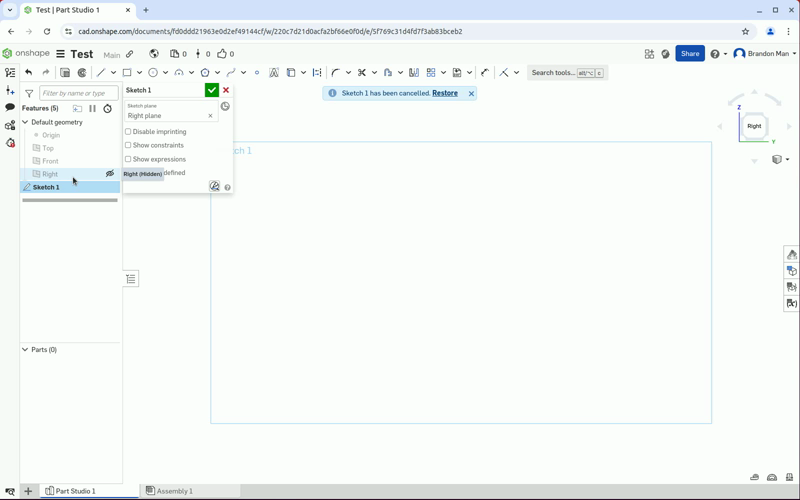
mouse_move(73, 352)
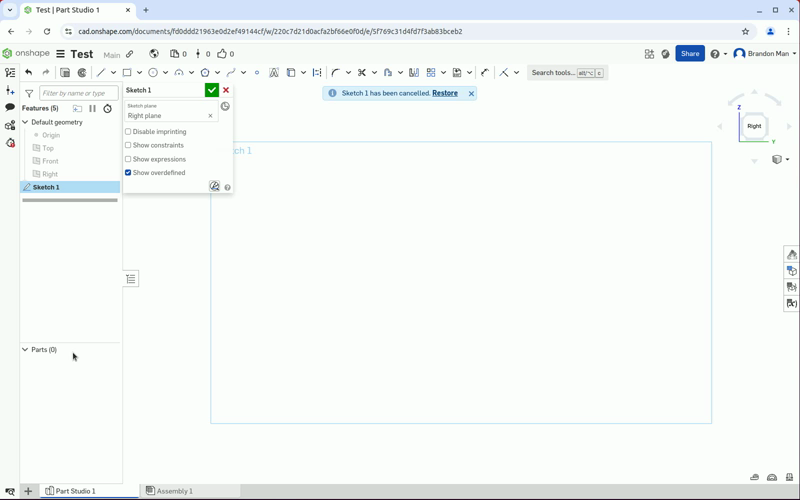
key(y)
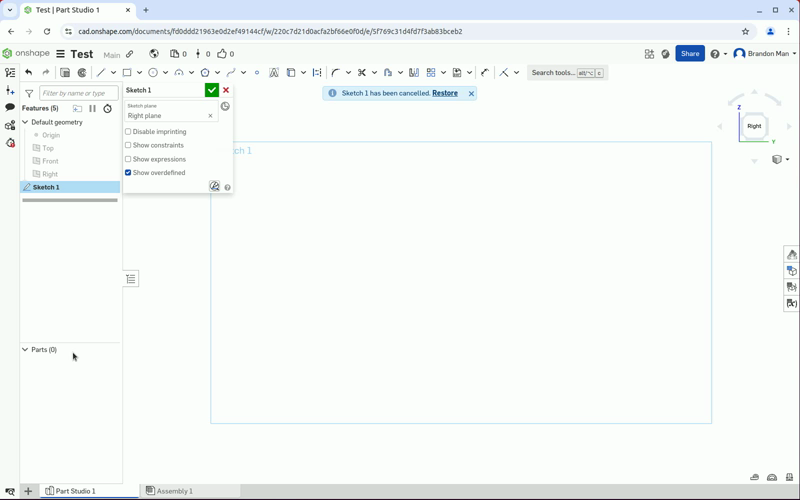
key(c)
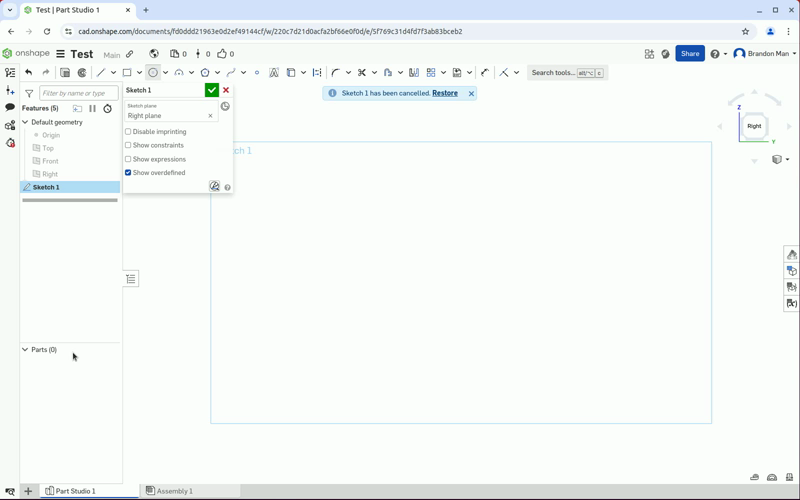
key_down(shift)
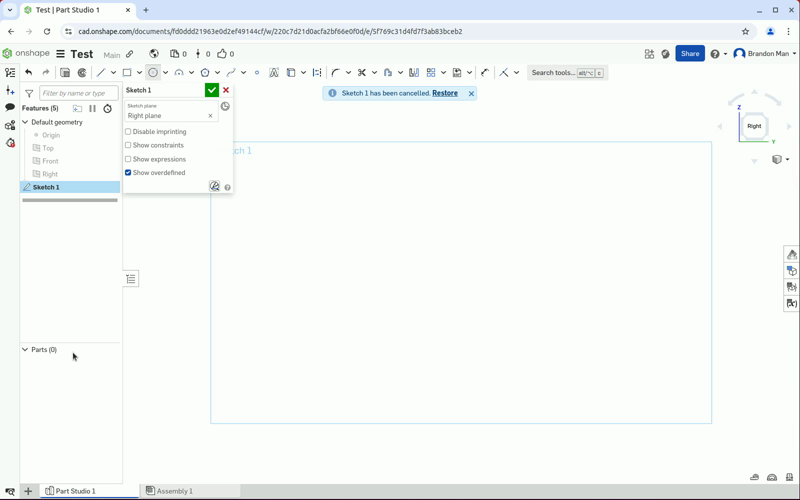
mouse_move(462, 282)
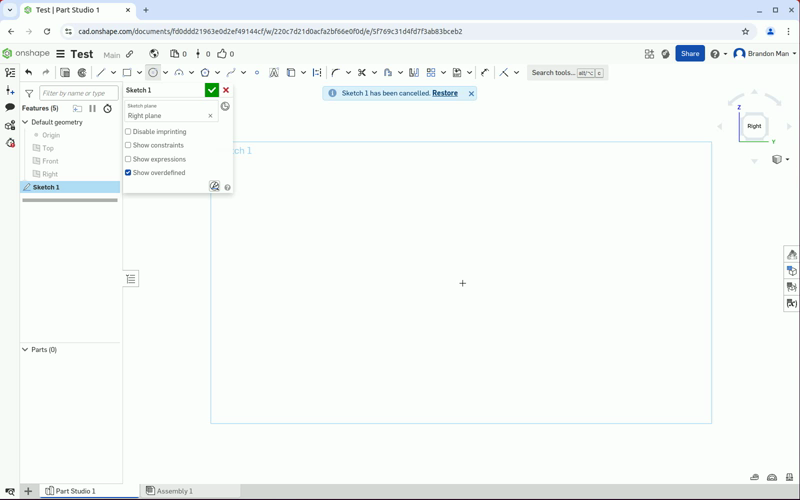
click(462, 282)
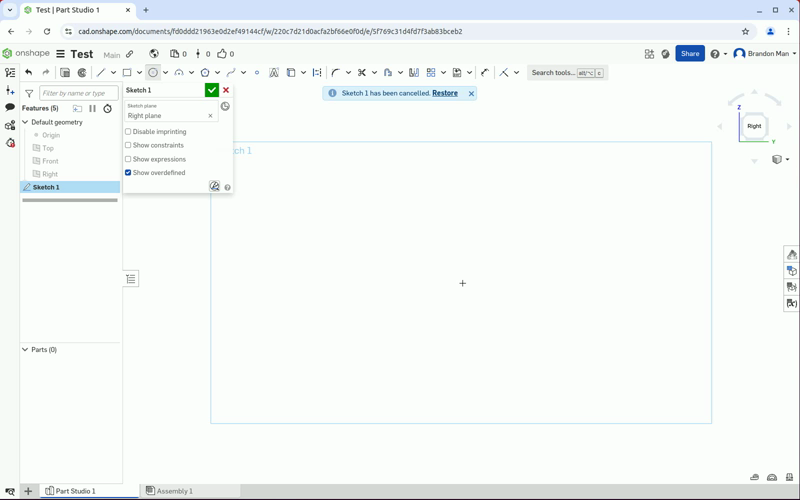
key_up(shift)
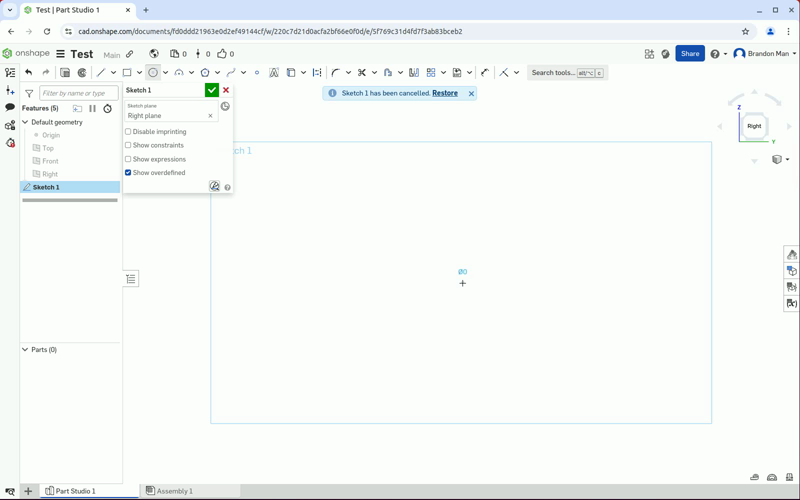
mouse_move(500, 282)
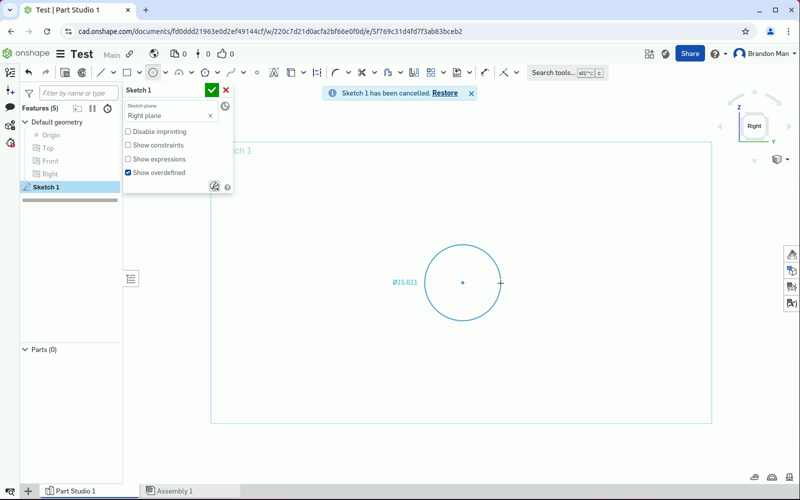
click(500, 282)
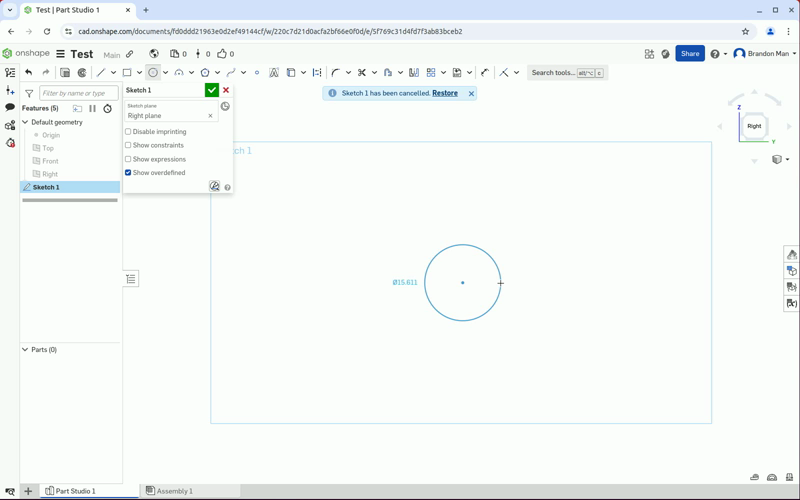
key(esc)
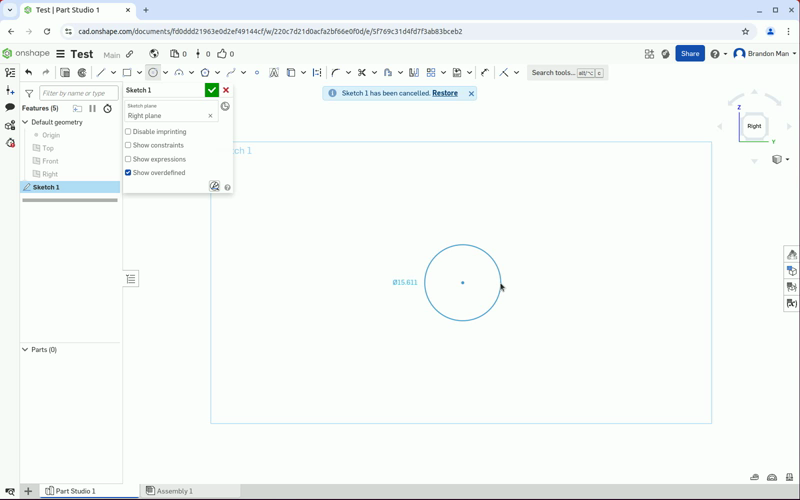
key(c)
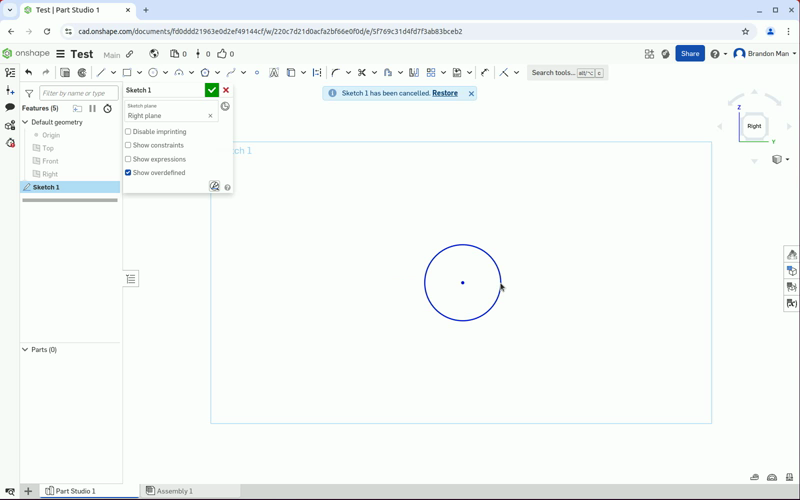
key_down(shift)
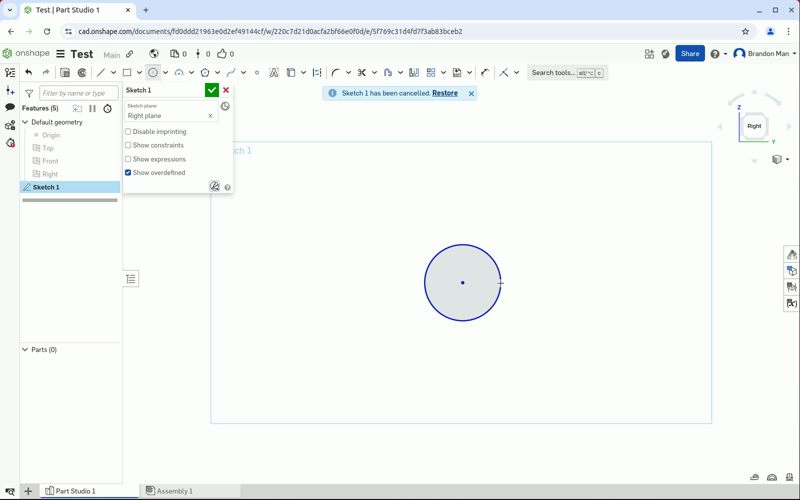
mouse_move(462, 282)
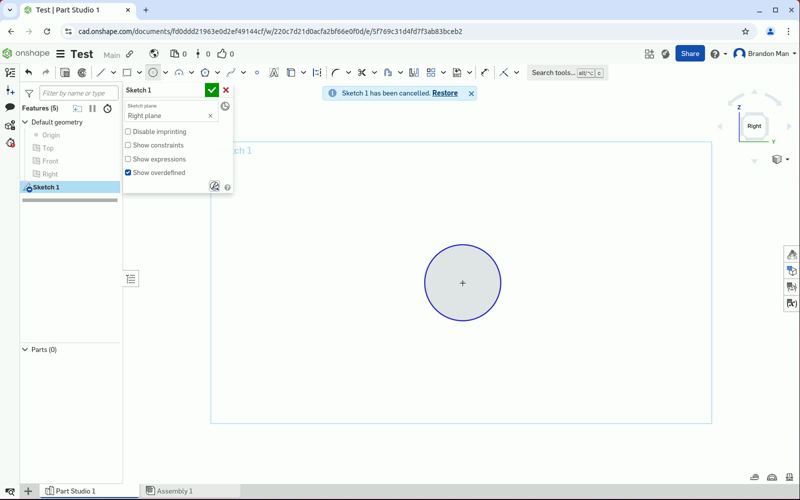
click(462, 282)
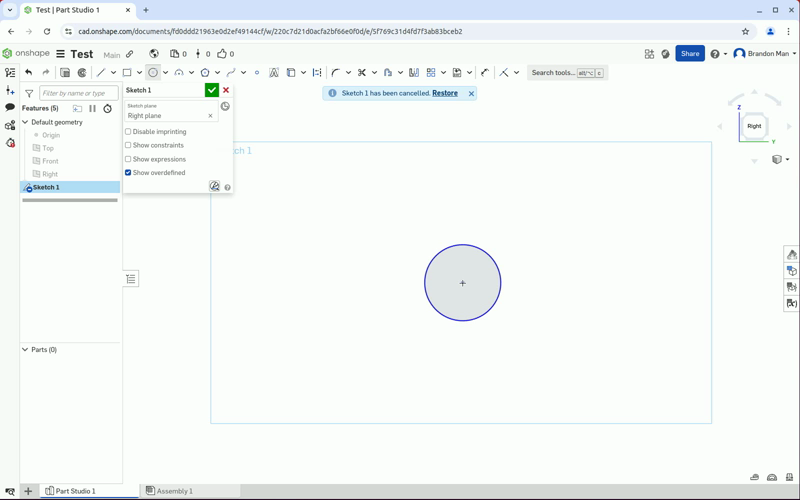
key_up(shift)
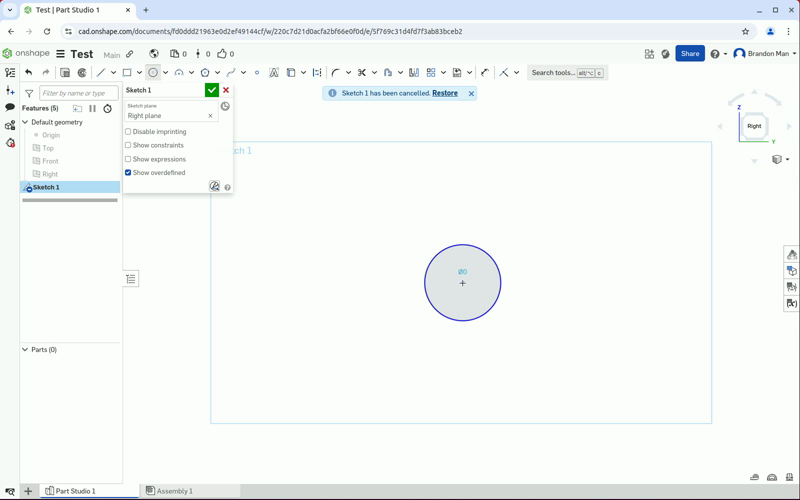
mouse_move(492, 282)
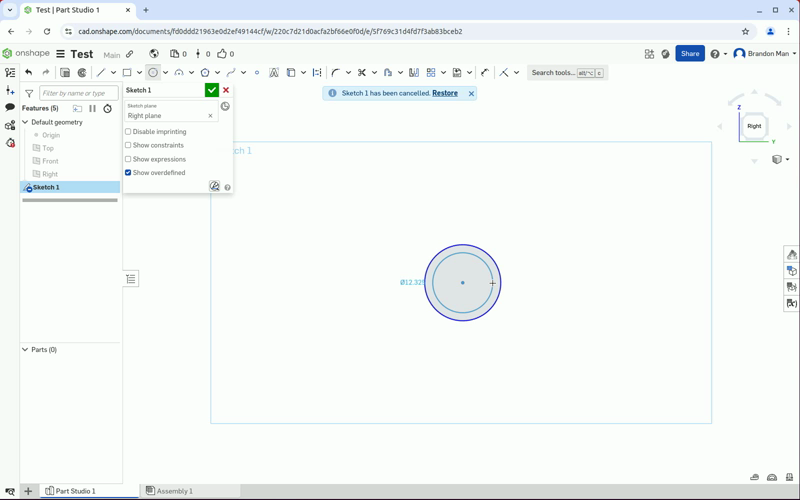
click(492, 282)
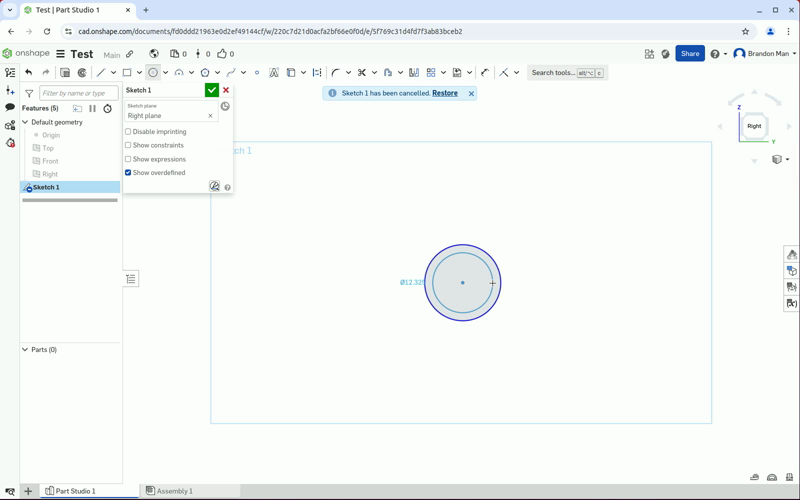
key(esc)
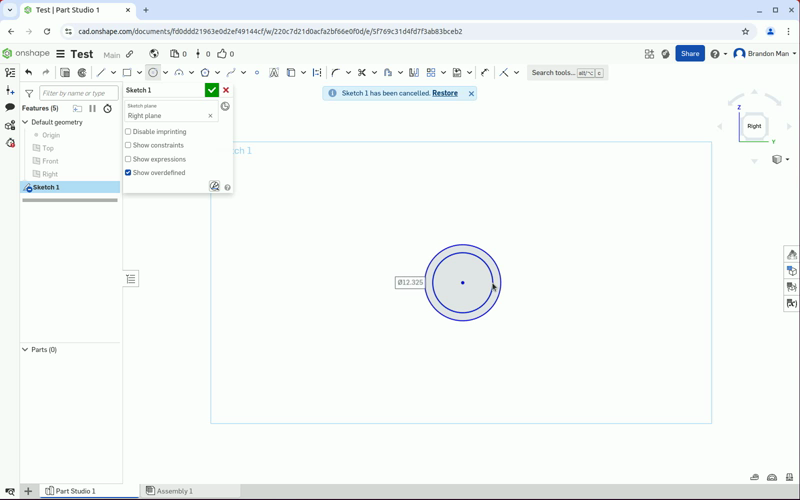
mouse_move(492, 299)
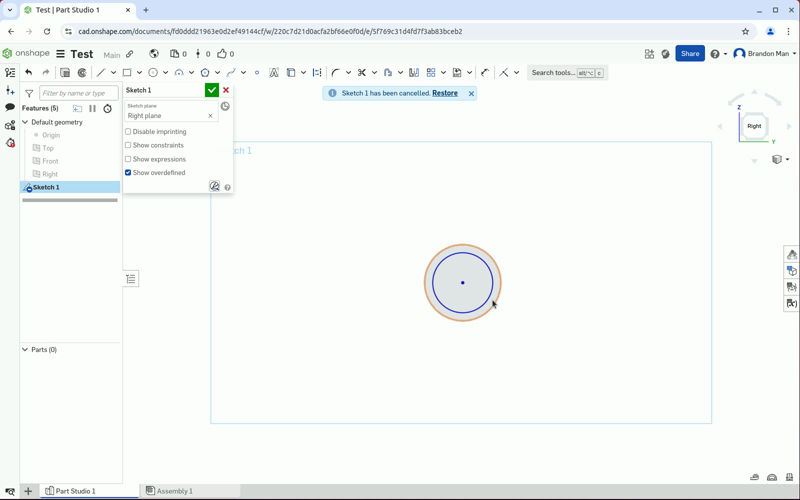
scroll(6)
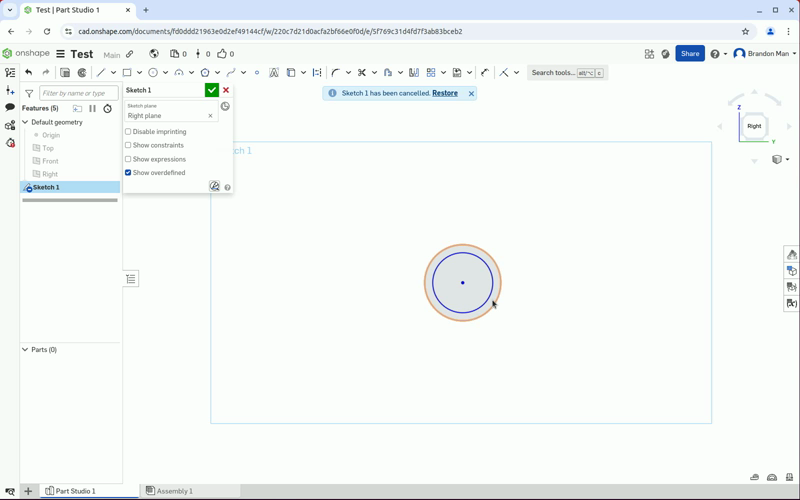
scroll(6)
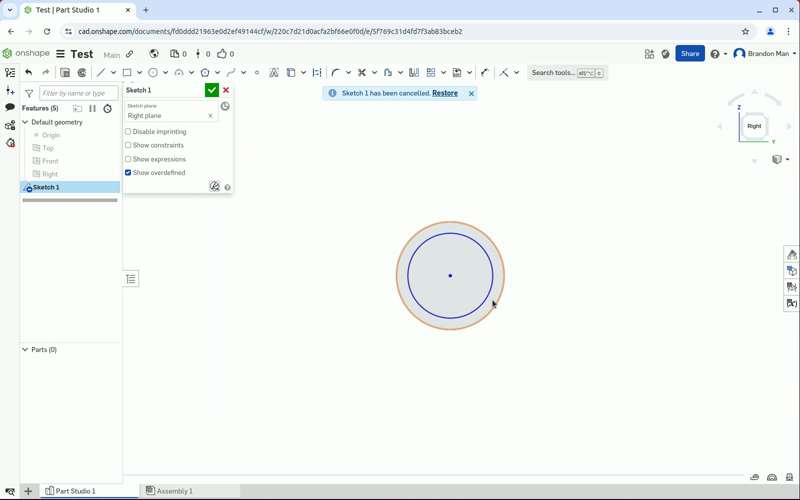
scroll(6)
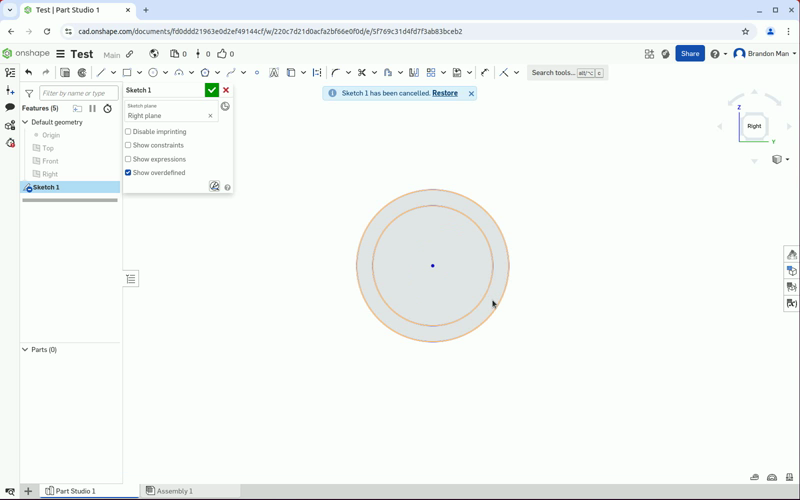
scroll(6)
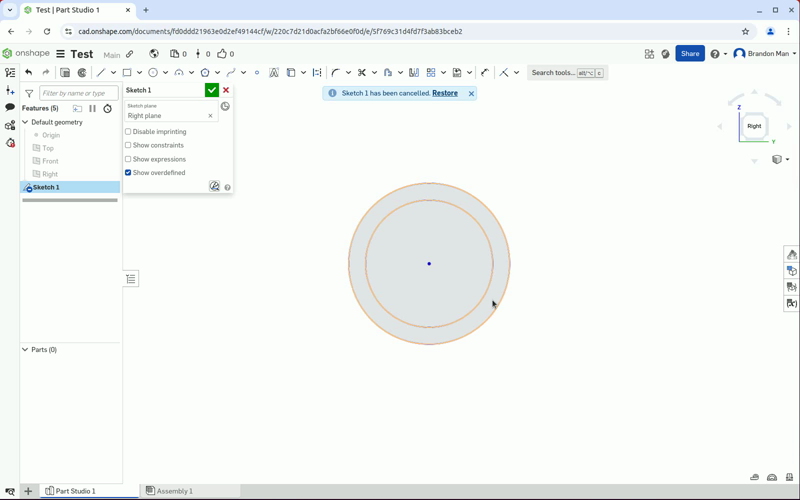
scroll(6)
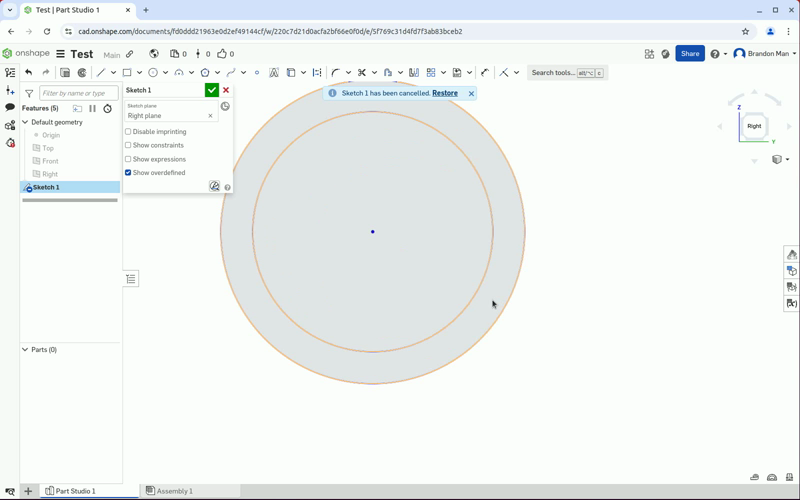
scroll(6)
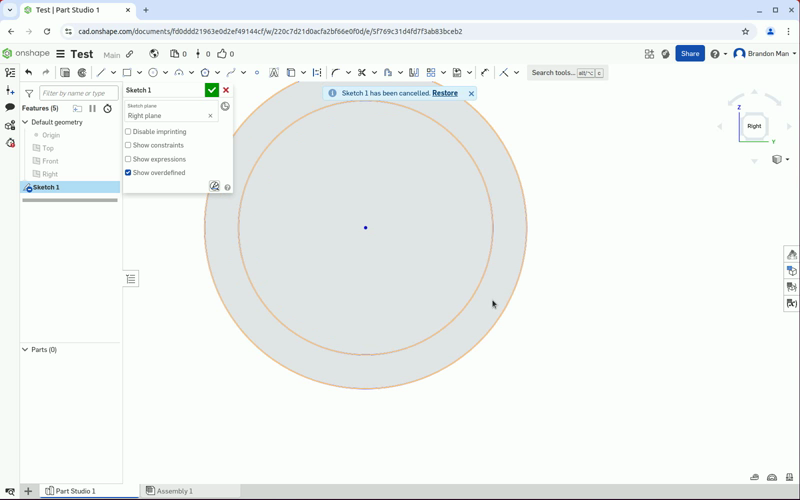
scroll(6)
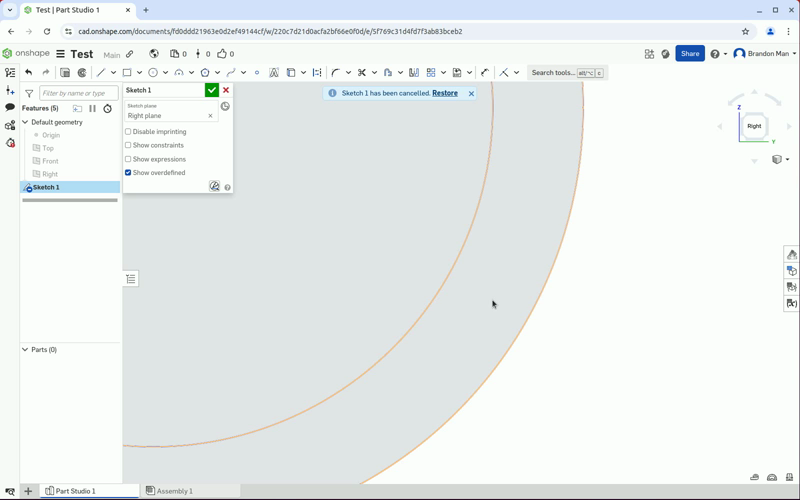
click(492, 299)
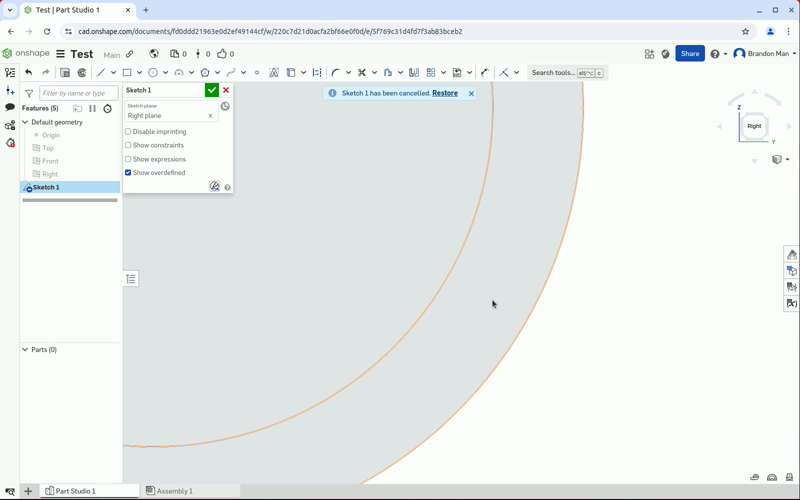
scroll(-6)
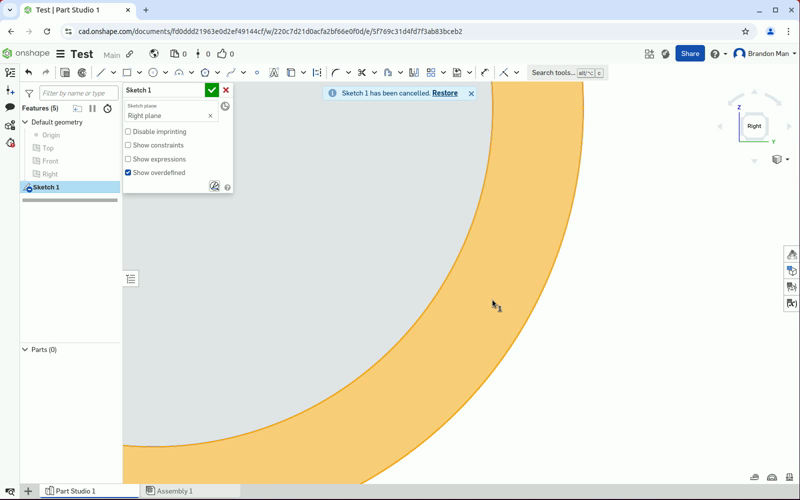
scroll(-6)
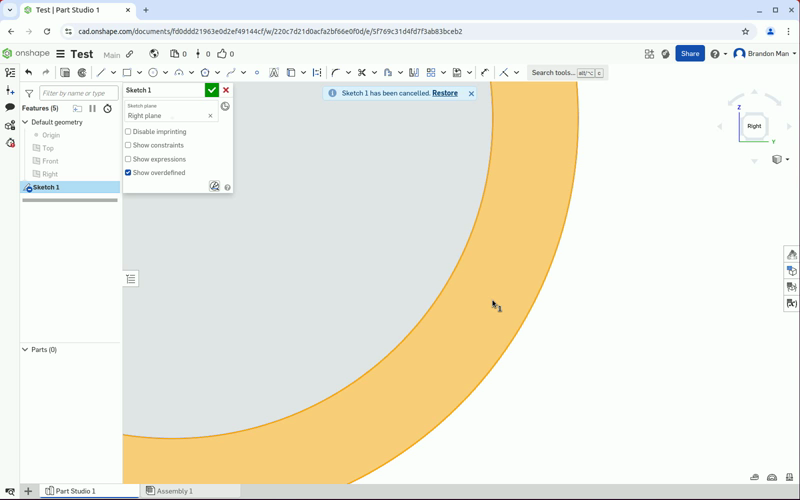
scroll(-6)
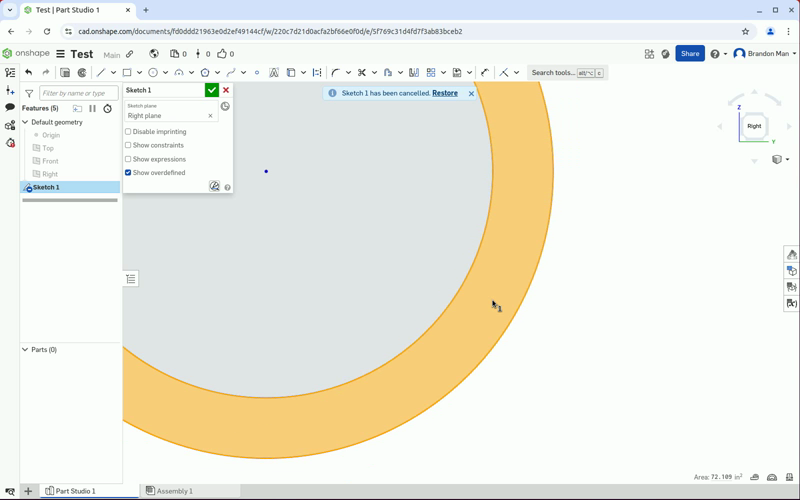
scroll(-6)
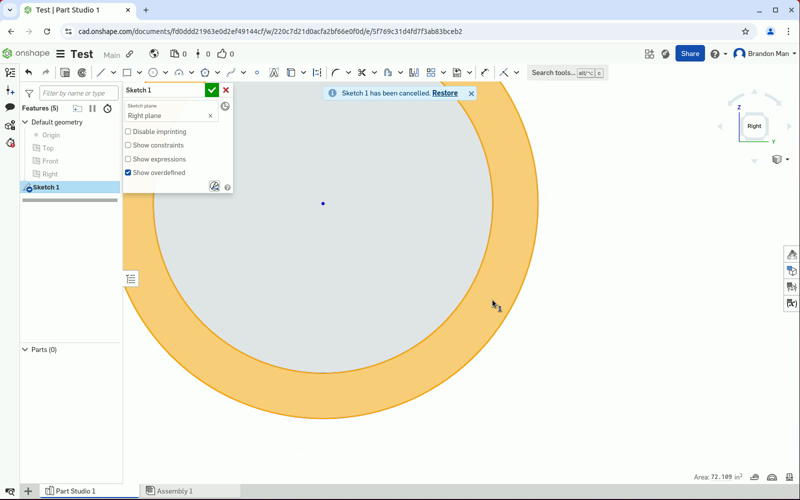
scroll(-6)
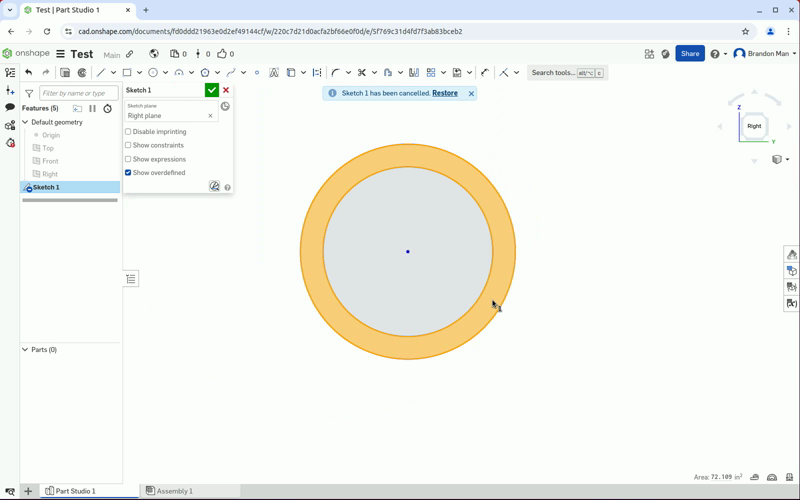
scroll(-6)
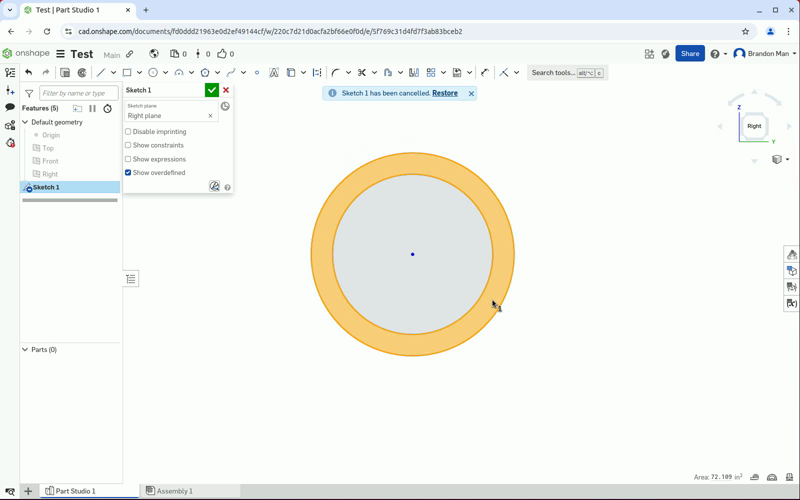
scroll(-6)
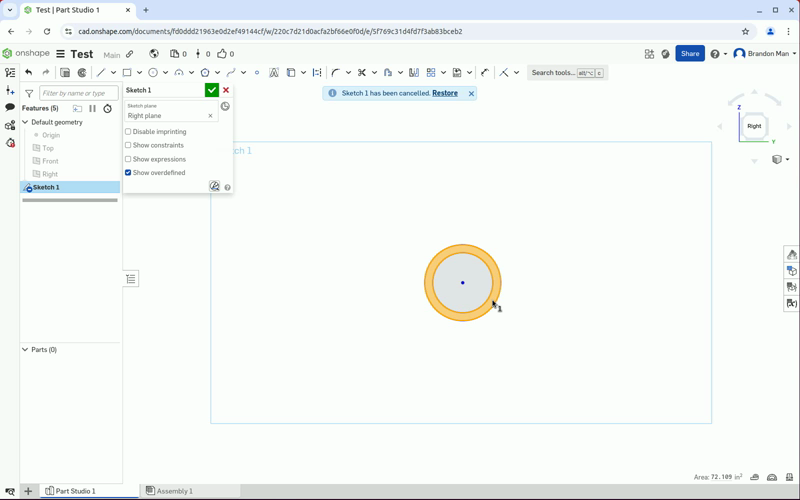
mouse_move(73, 352)
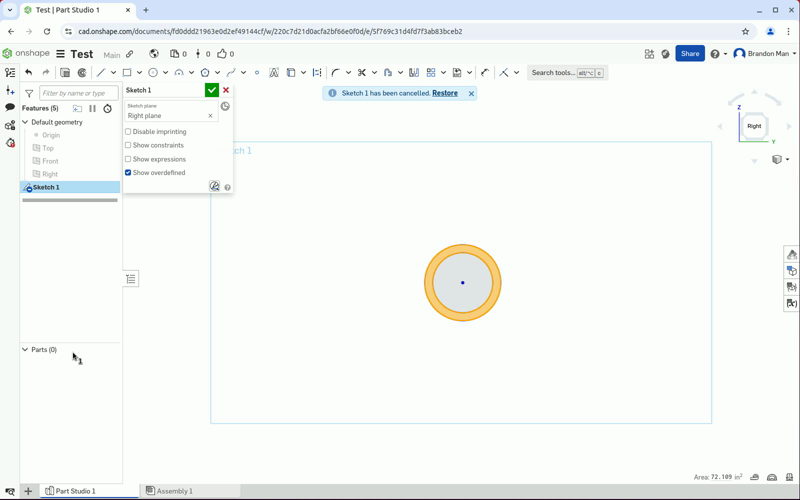
key(shift+y)
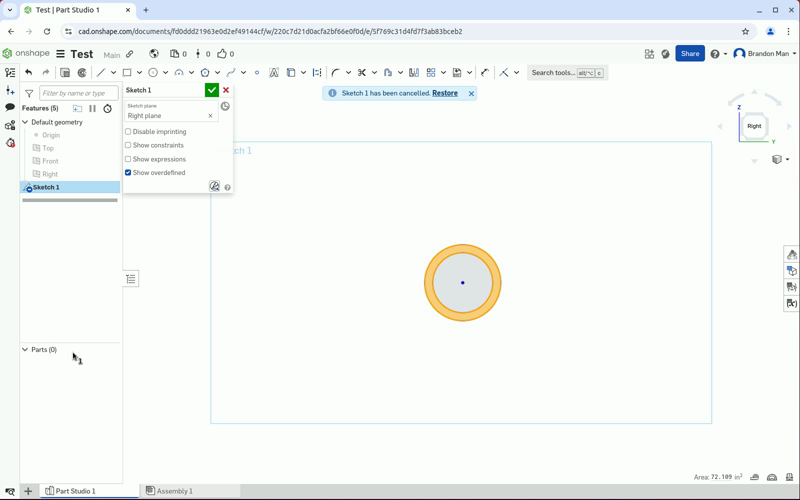
key(shift+e)
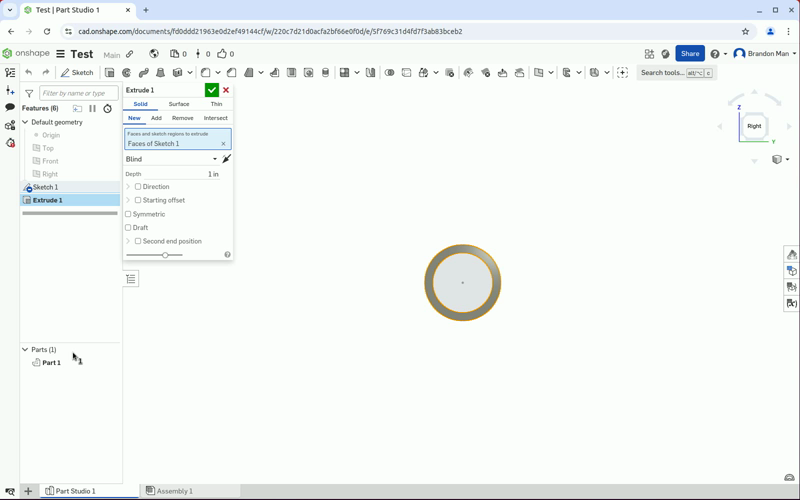
mouse_move(143, 106)
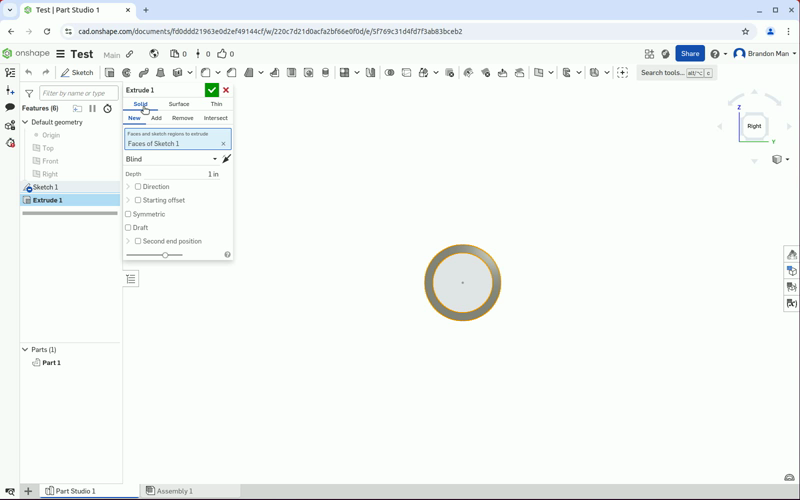
click(143, 106)
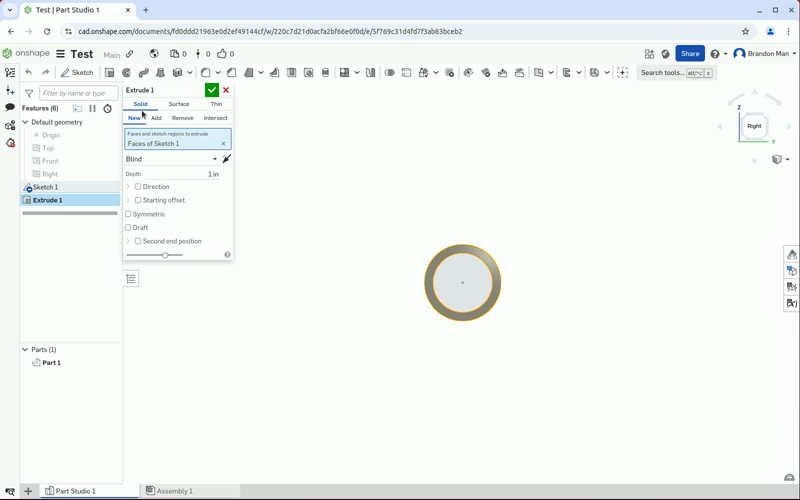
mouse_move(137, 120)
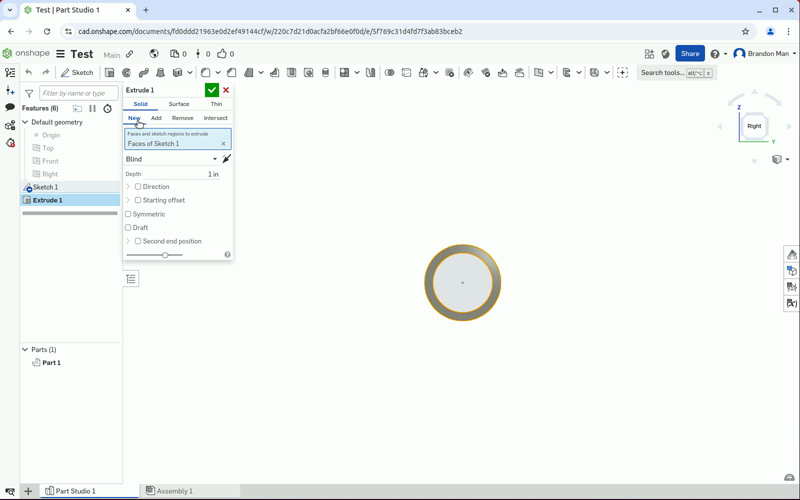
click(137, 120)
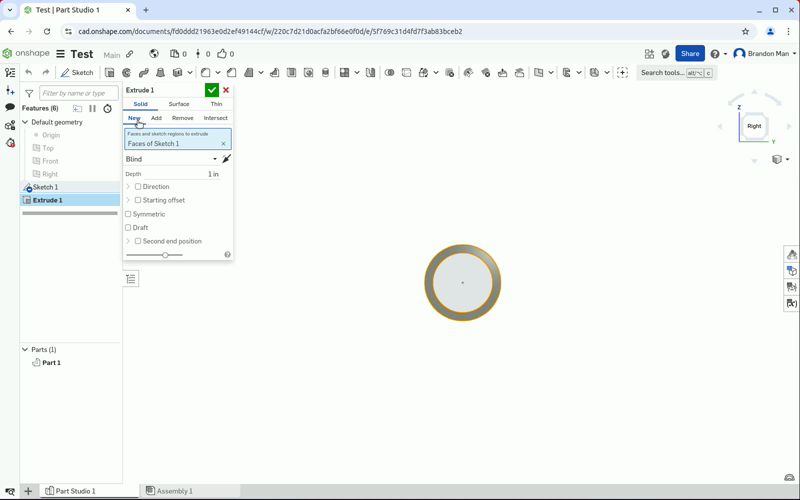
key(tab, 4)
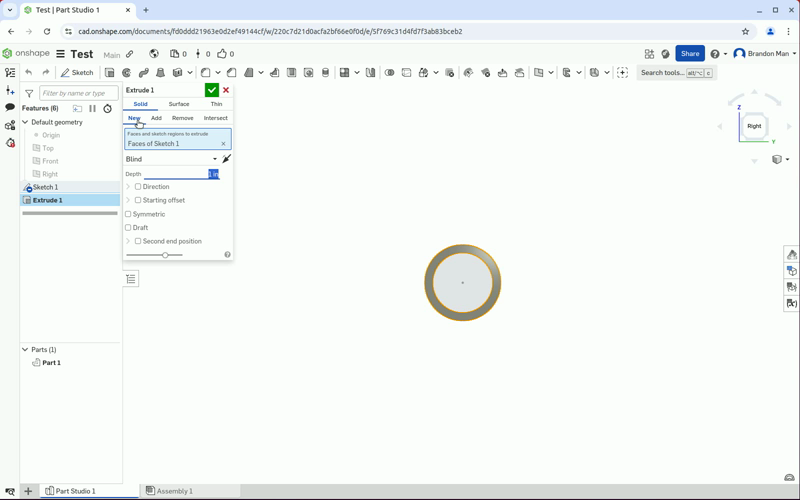
text(23.108)
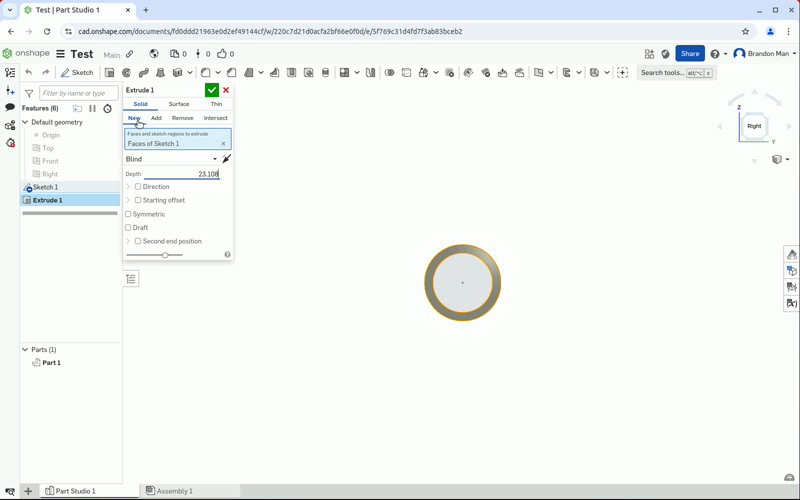
key(enter)
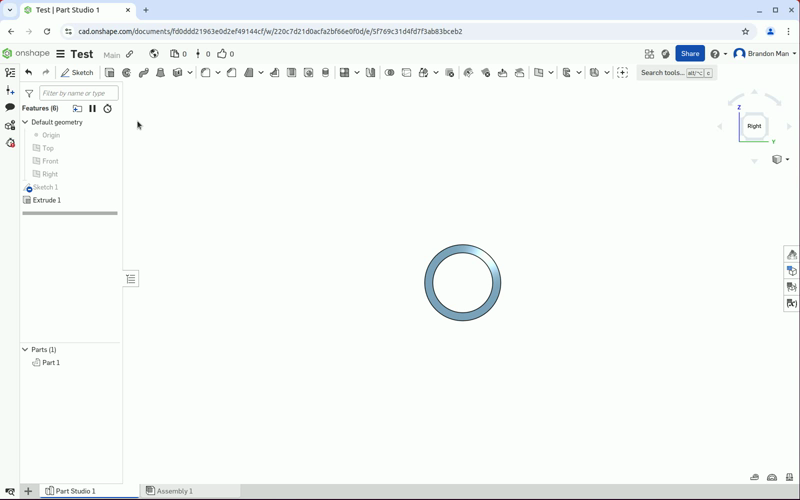
key(shift+h)
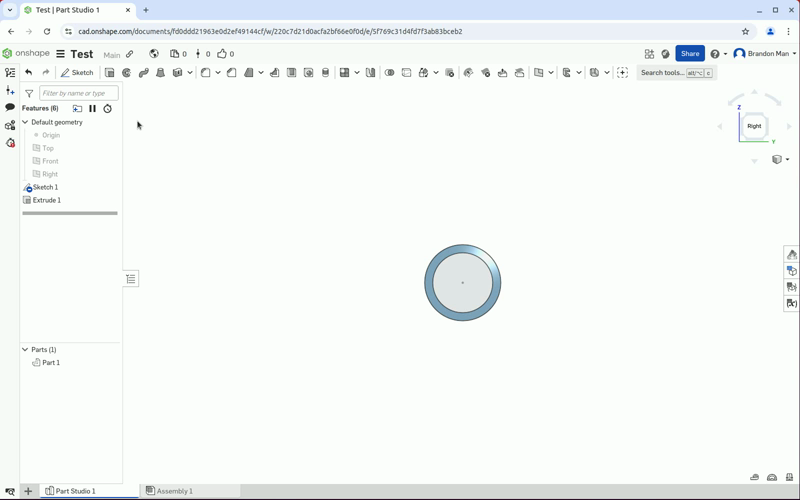
key(shift+h)
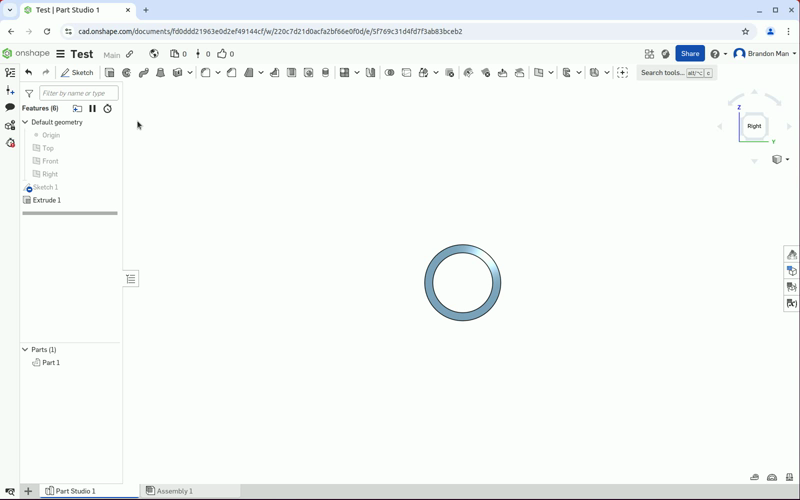
mouse_move(73, 189)
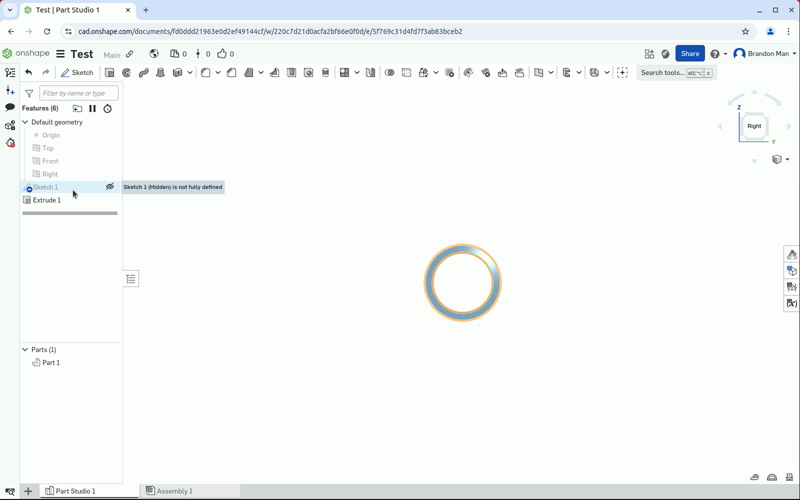
click(73, 189)
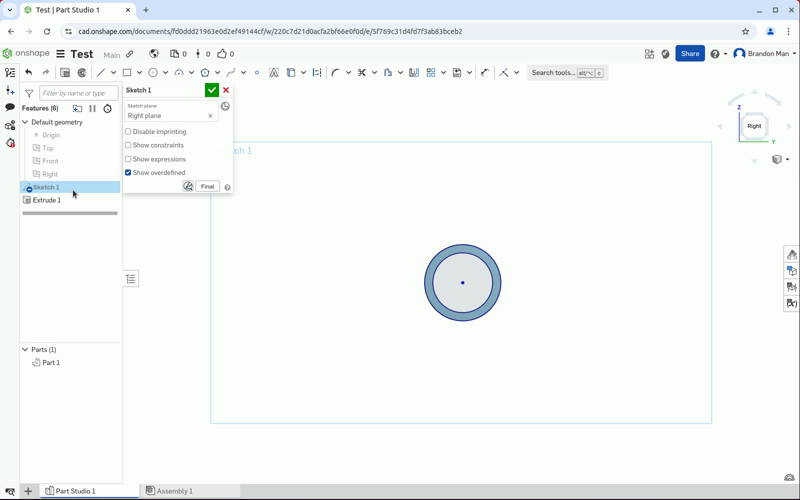
mouse_move(229, 92)
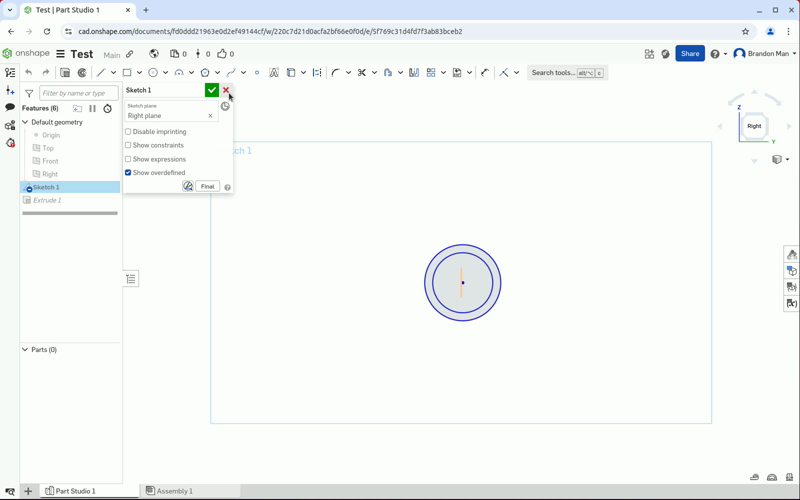
click(229, 92)
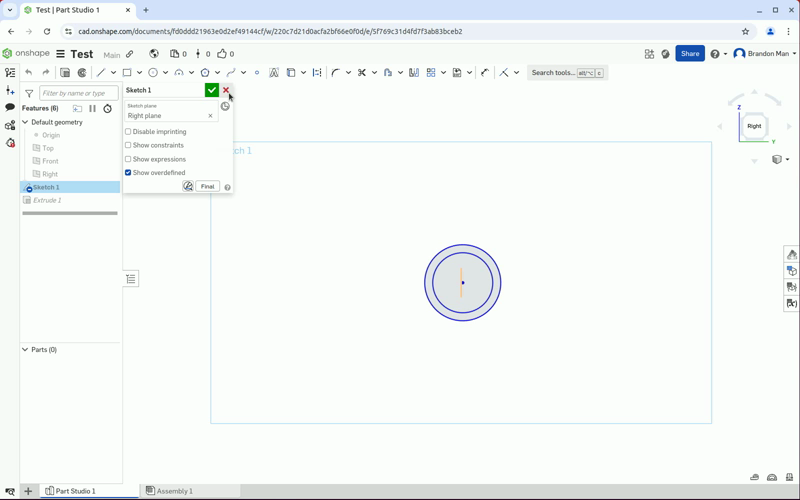
key(shift+s)
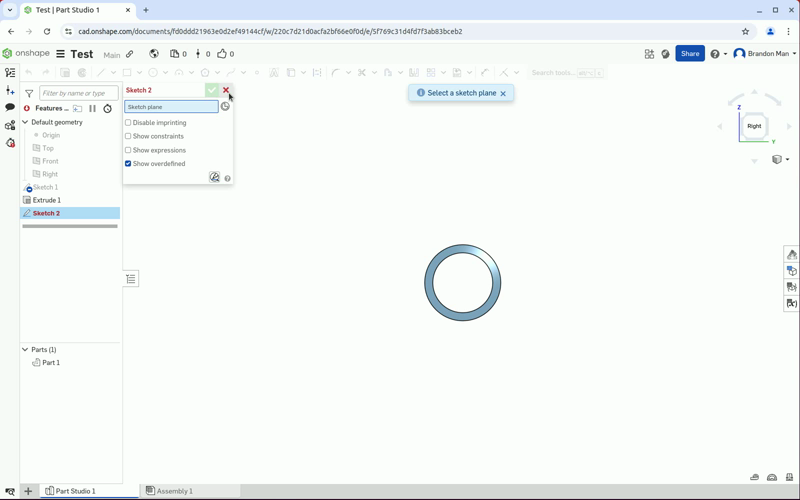
mouse_move(73, 176)
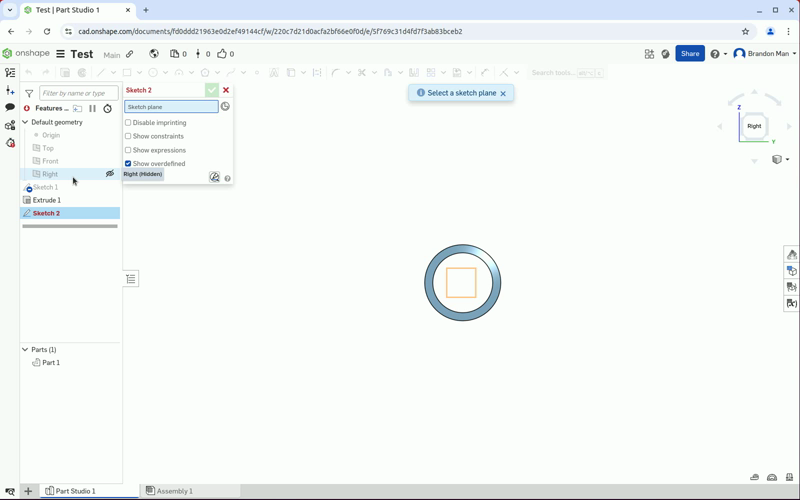
click(73, 176)
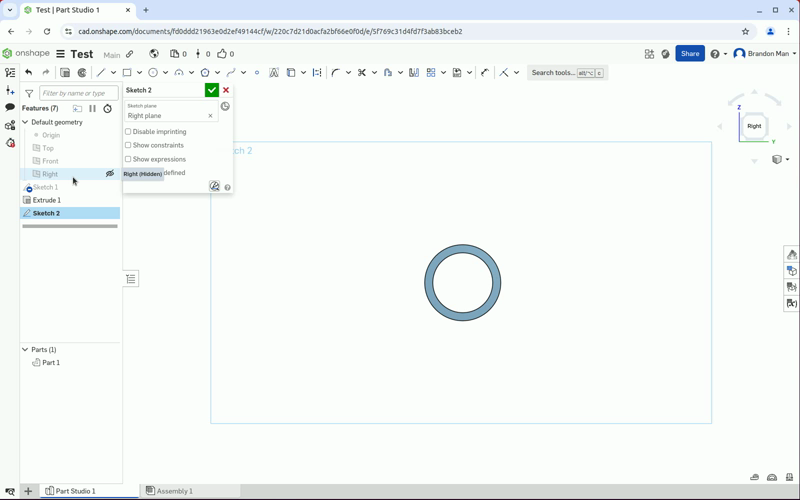
mouse_move(73, 352)
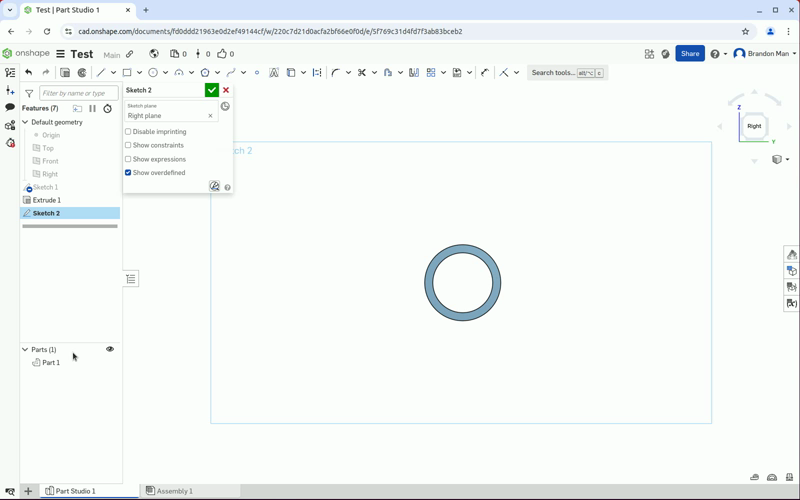
key(y)
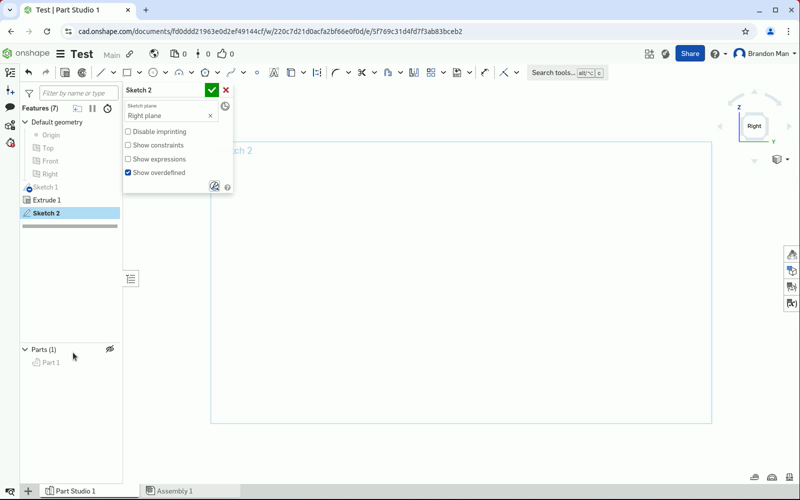
key(c)
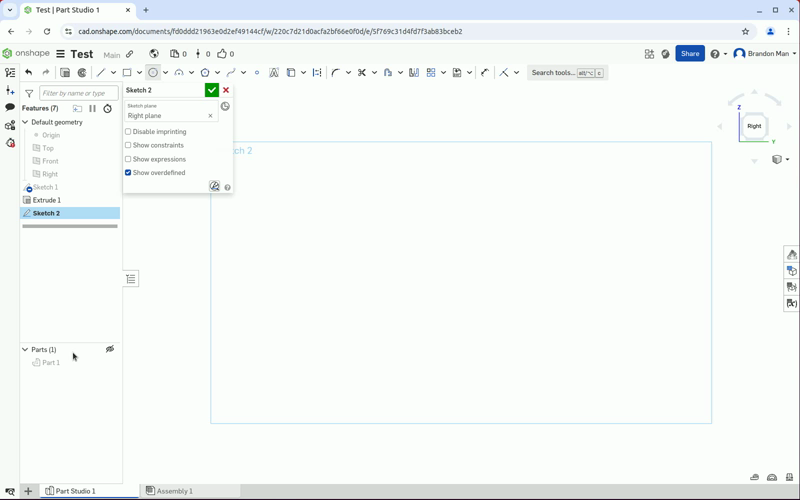
key_down(shift)
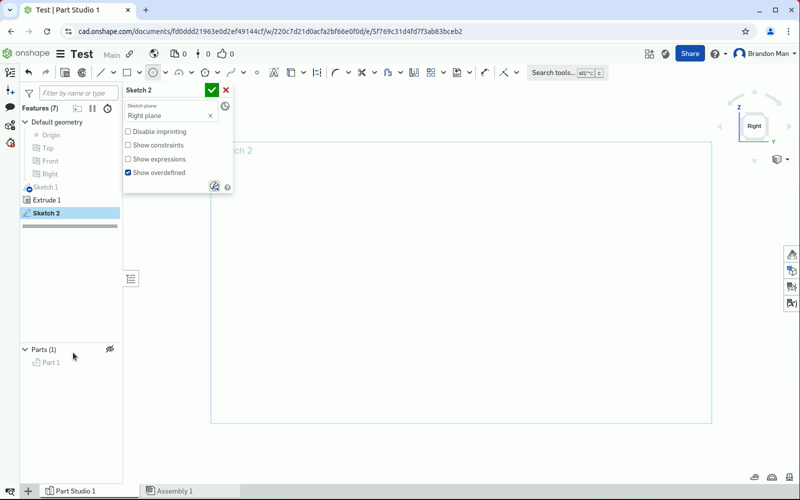
mouse_move(462, 282)
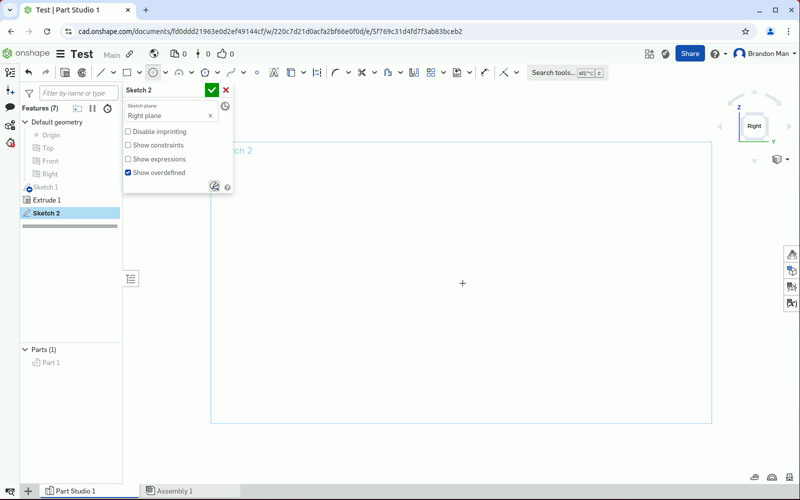
click(462, 282)
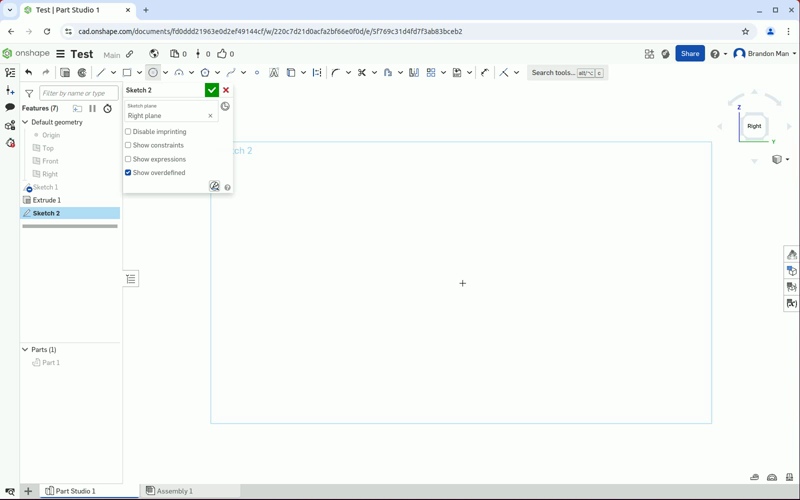
key_up(shift)
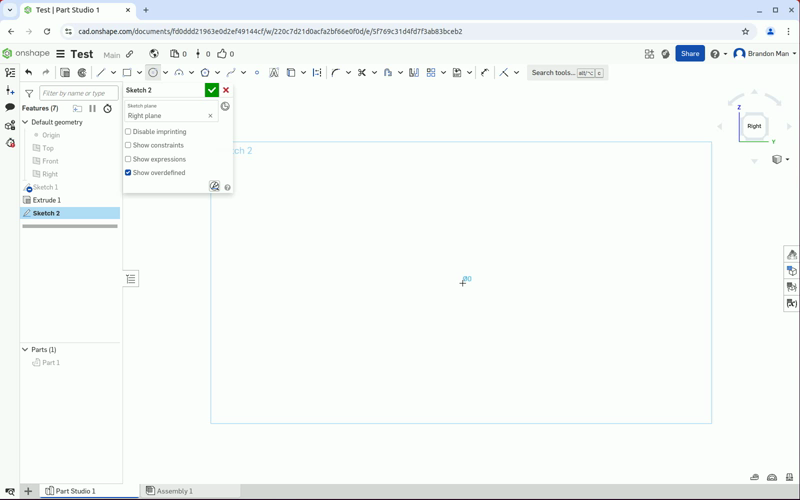
mouse_move(500, 282)
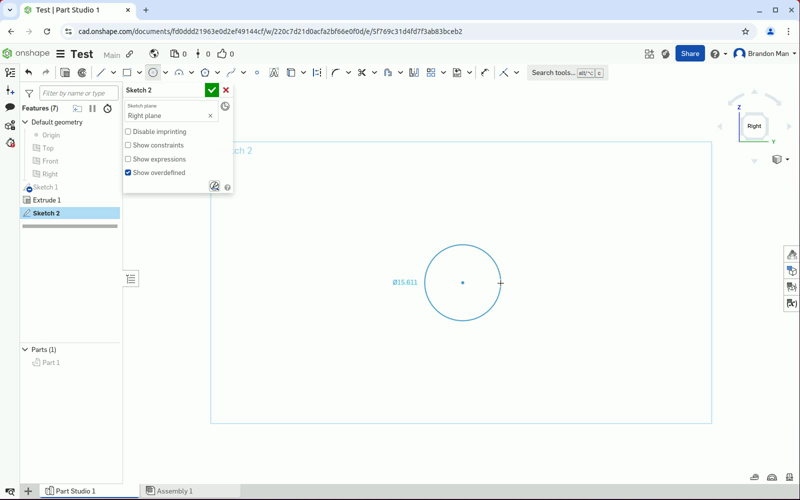
click(500, 282)
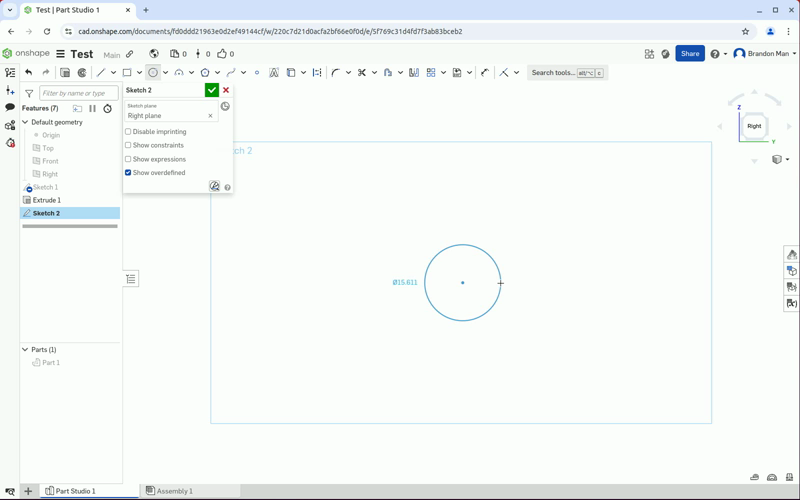
key(esc)
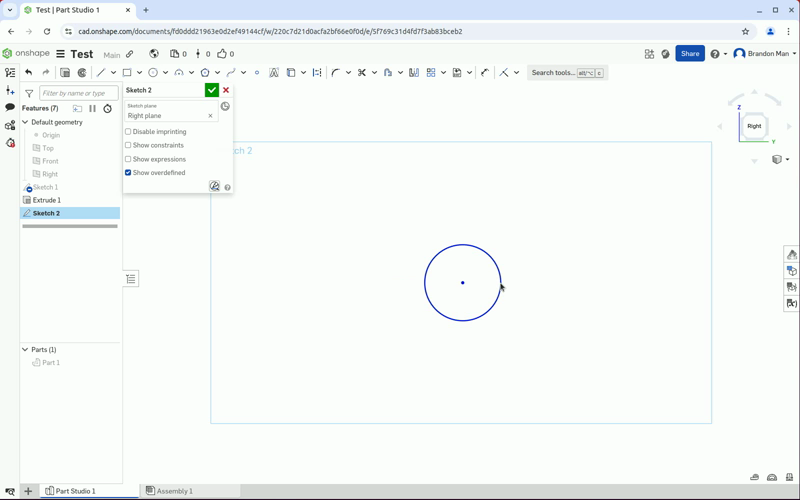
key(c)
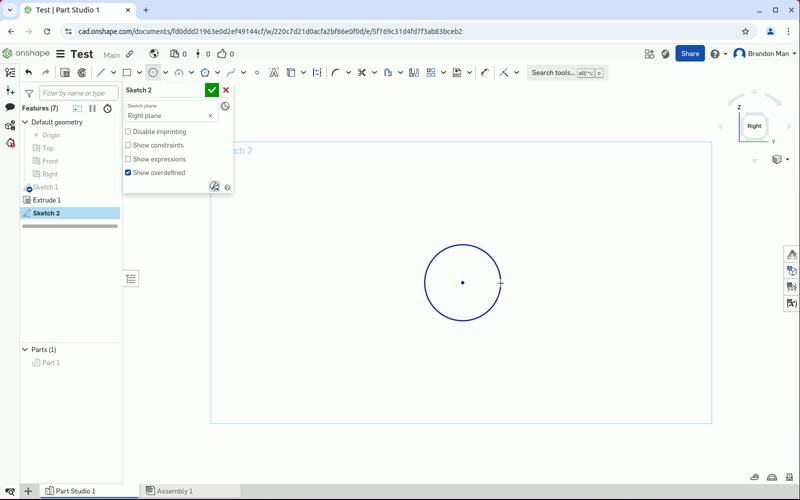
key_down(shift)
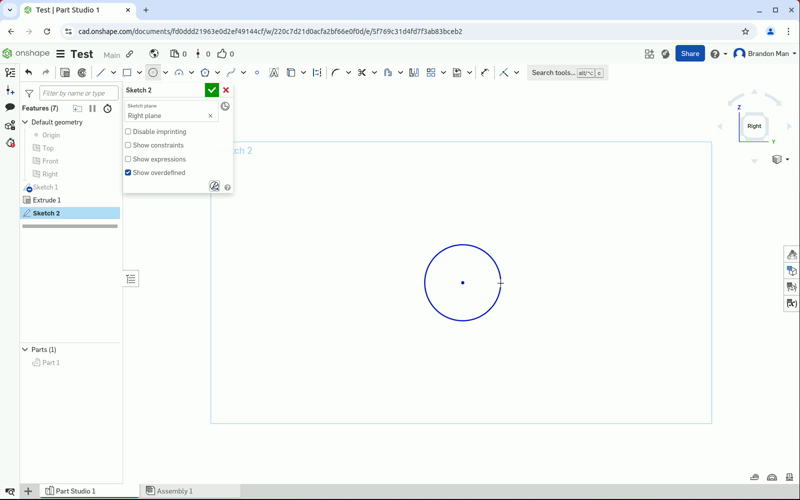
mouse_move(462, 282)
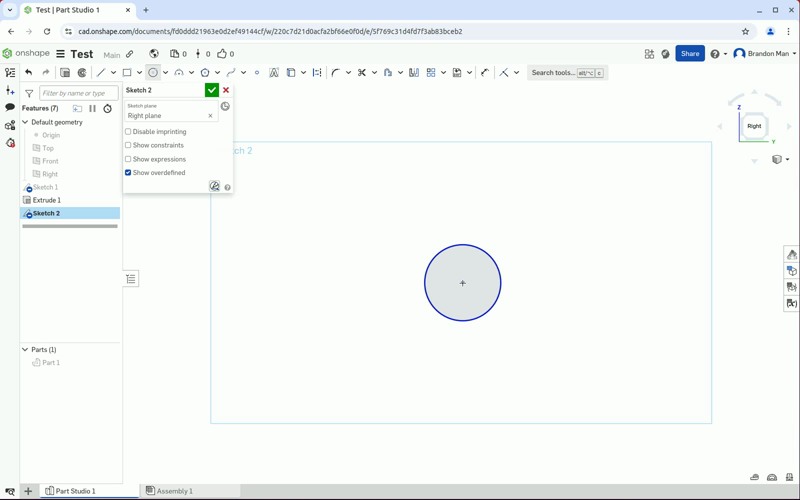
click(462, 282)
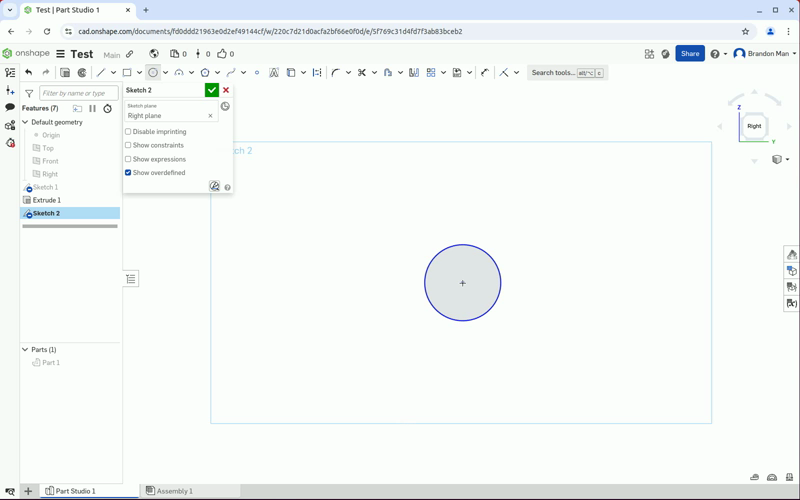
key_up(shift)
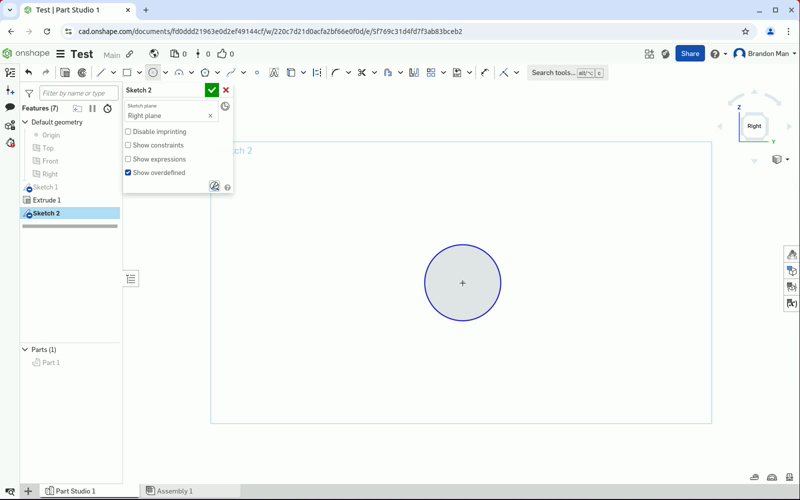
mouse_move(492, 282)
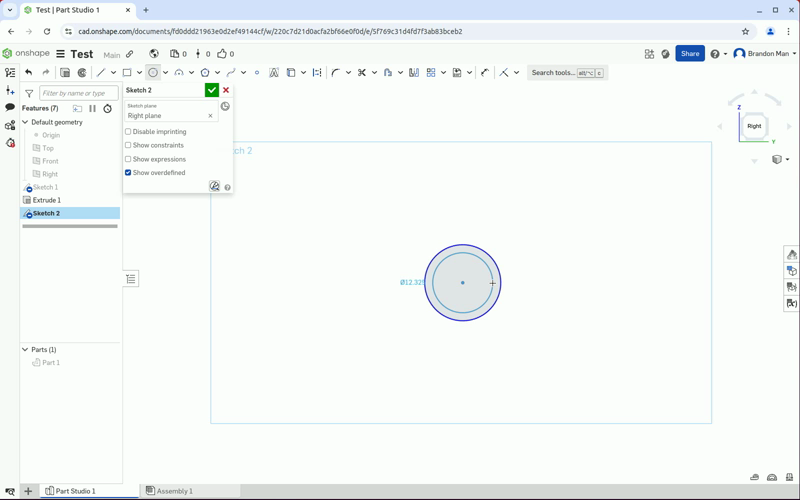
click(492, 282)
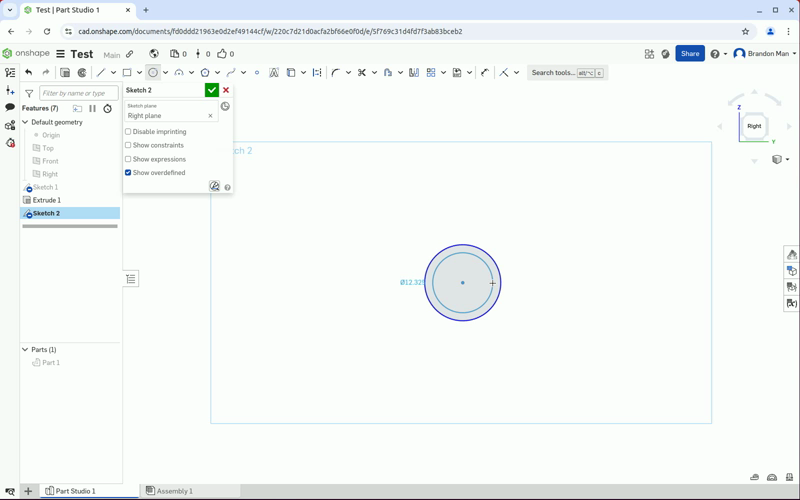
key(esc)
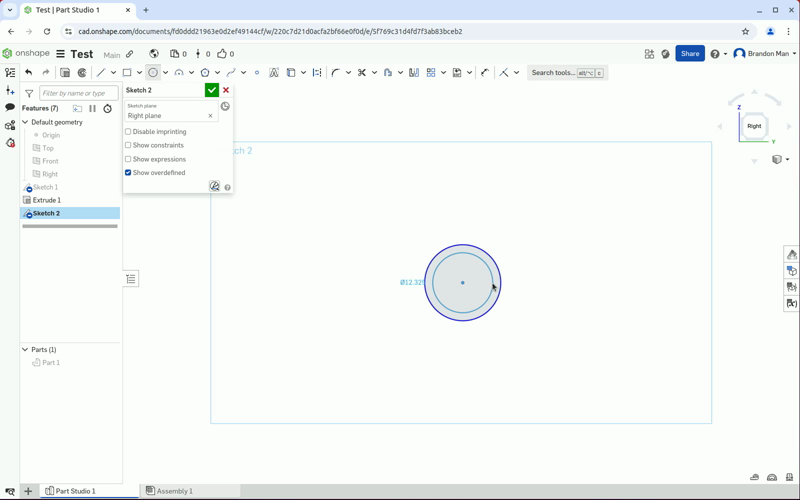
mouse_move(494, 295)
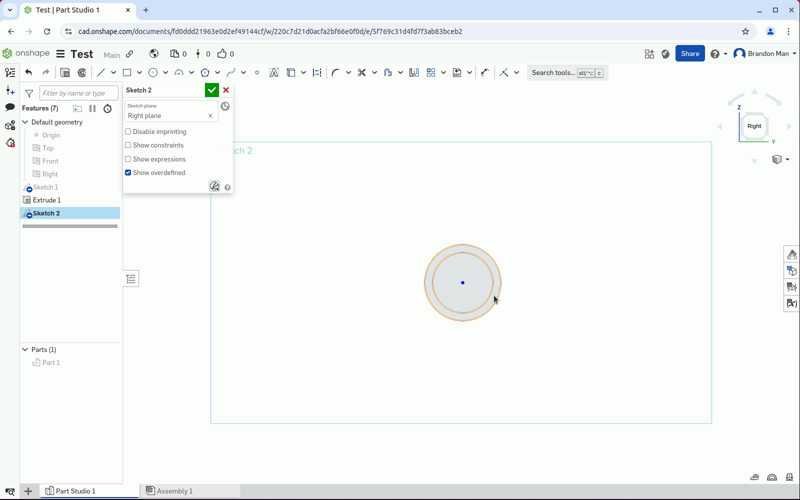
scroll(6)
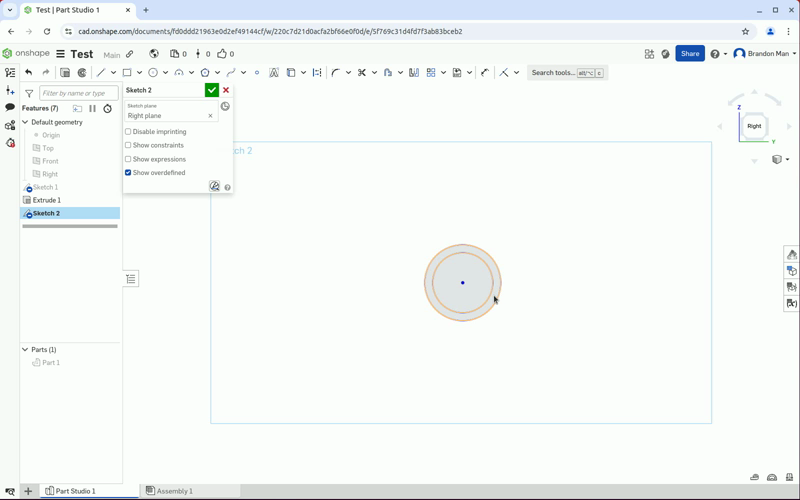
scroll(6)
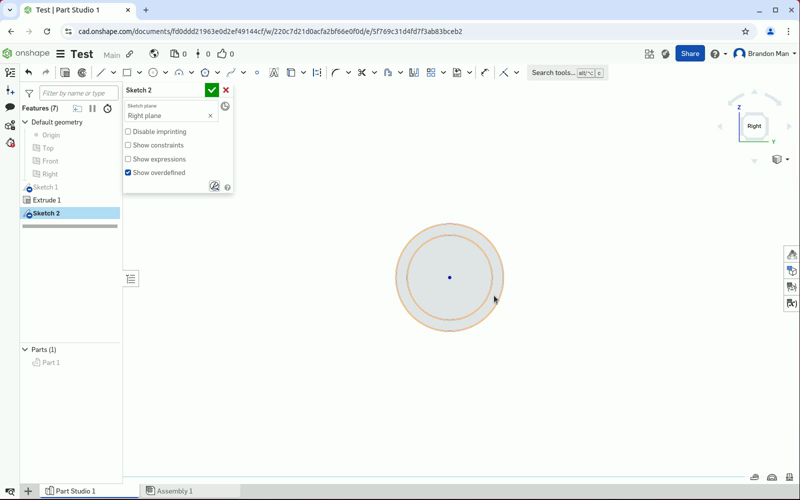
scroll(6)
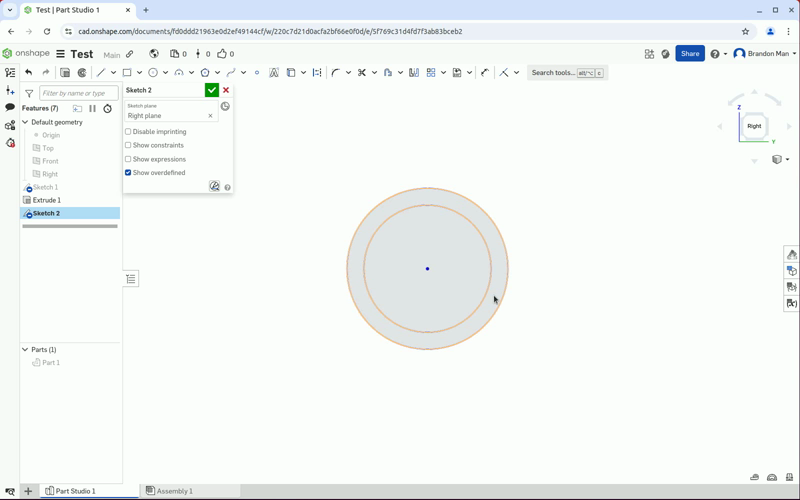
scroll(6)
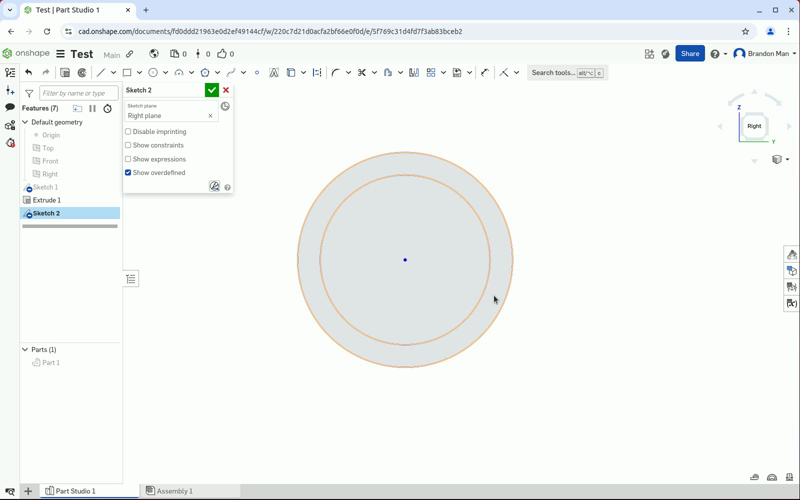
scroll(6)
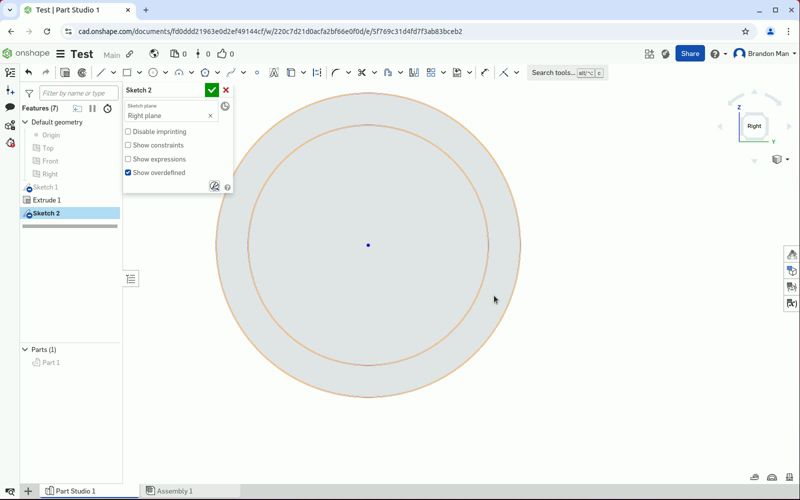
scroll(6)
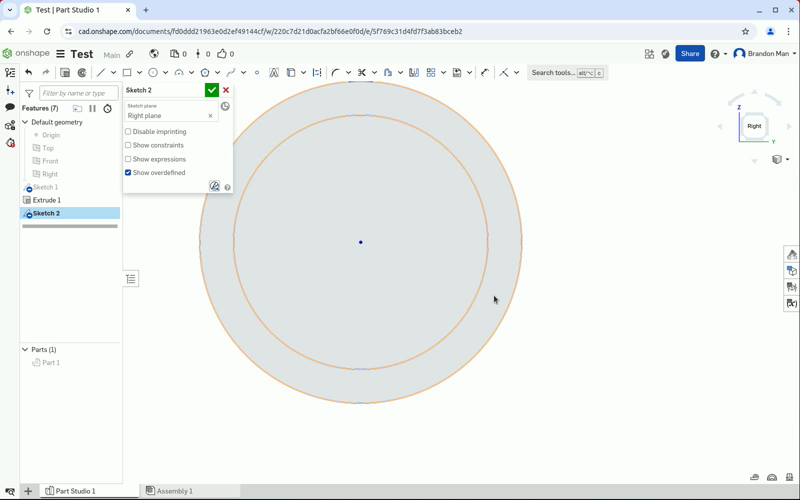
scroll(6)
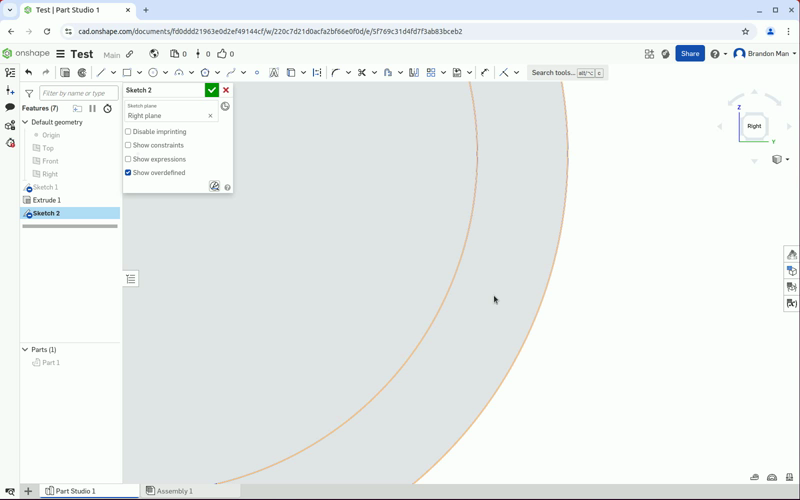
click(494, 295)
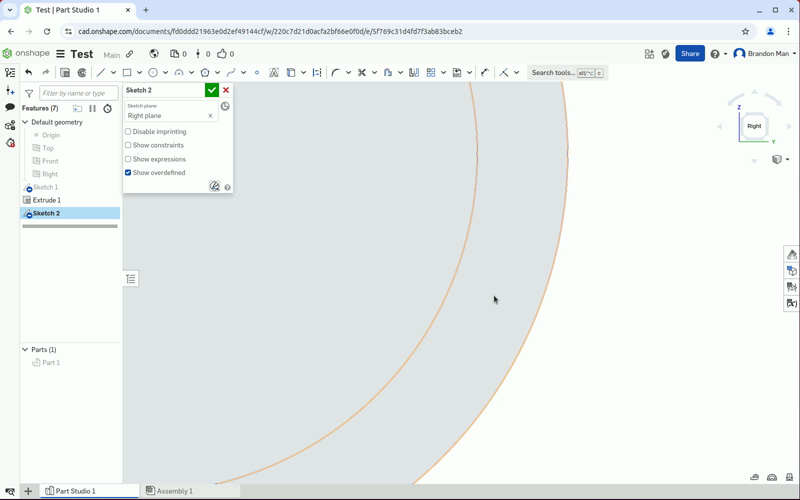
scroll(-6)
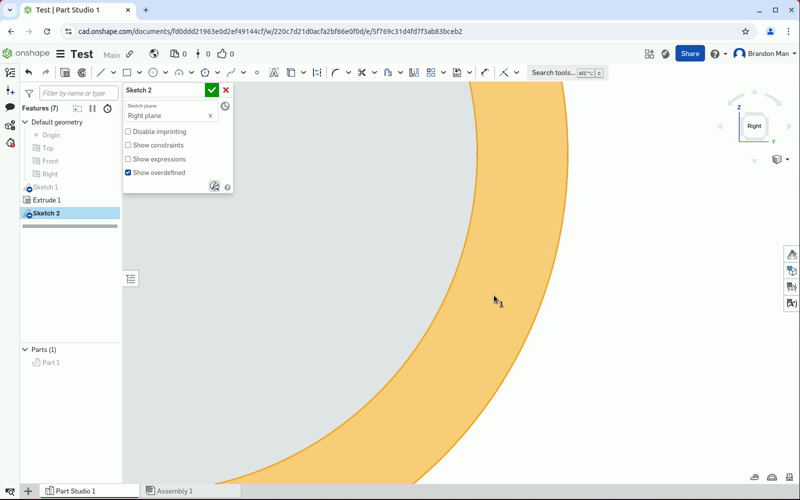
scroll(-6)
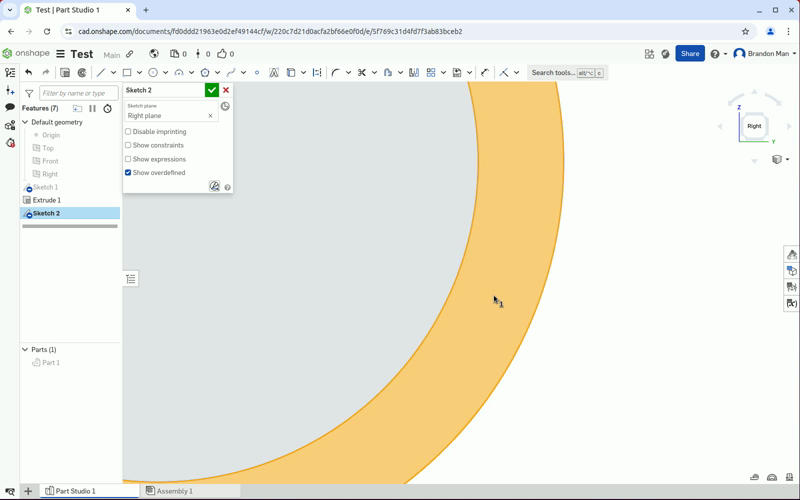
scroll(-6)
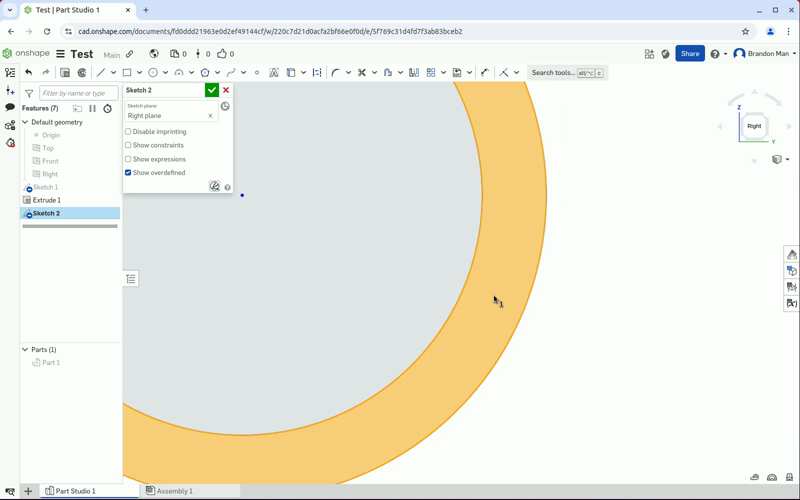
scroll(-6)
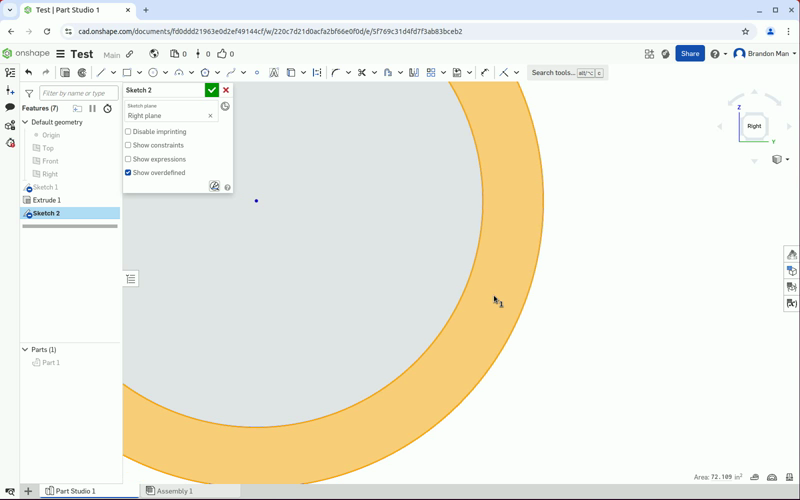
scroll(-6)
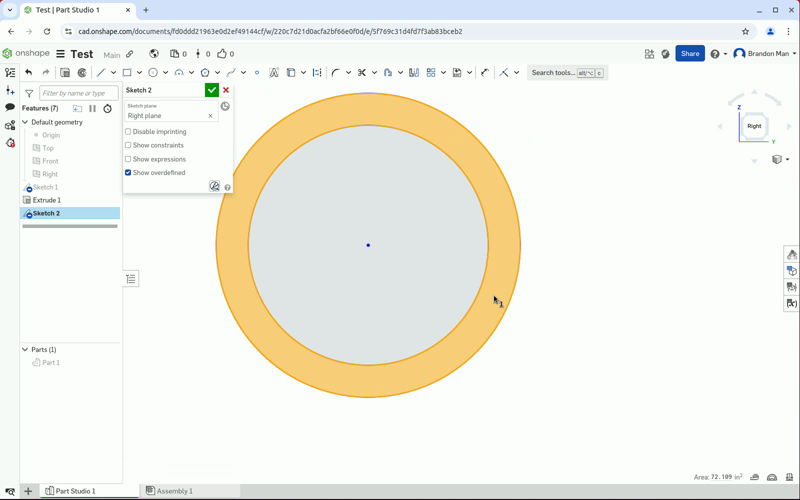
scroll(-6)
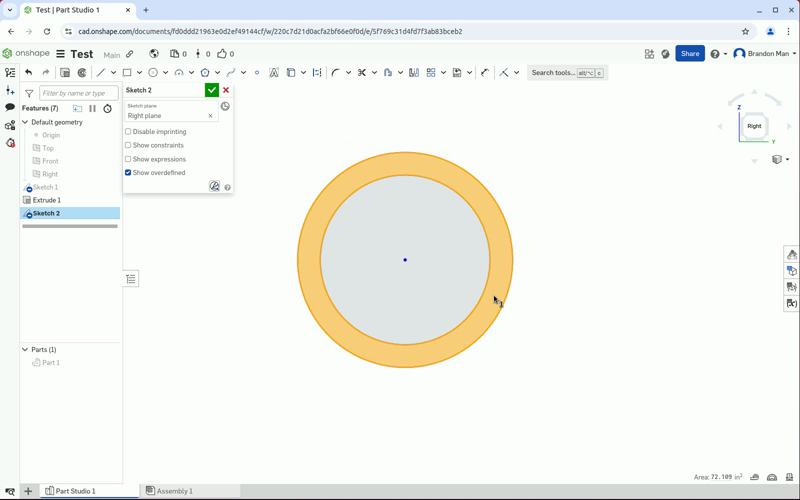
scroll(-6)
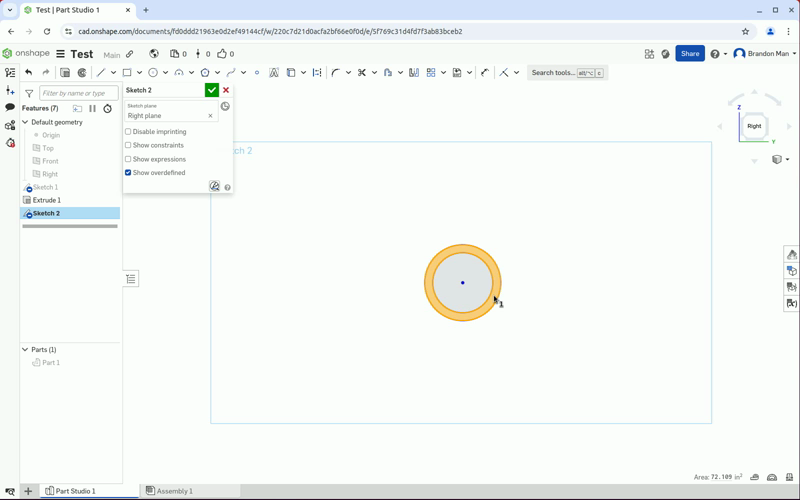
mouse_move(73, 352)
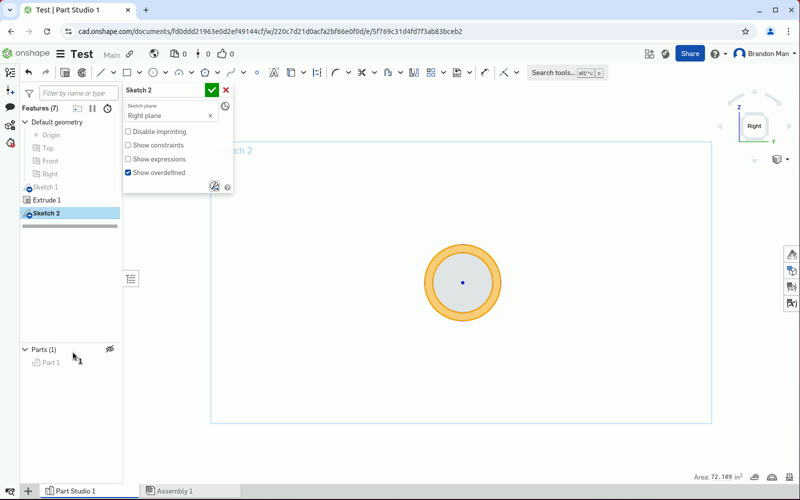
key(shift+y)
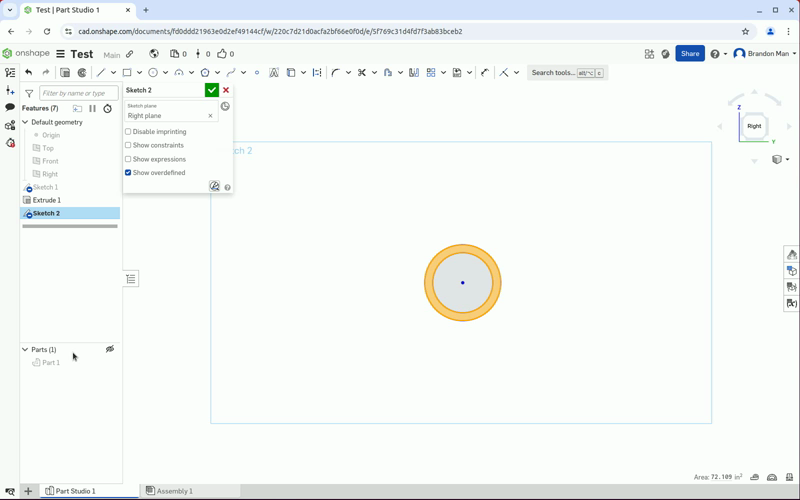
key(shift+e)
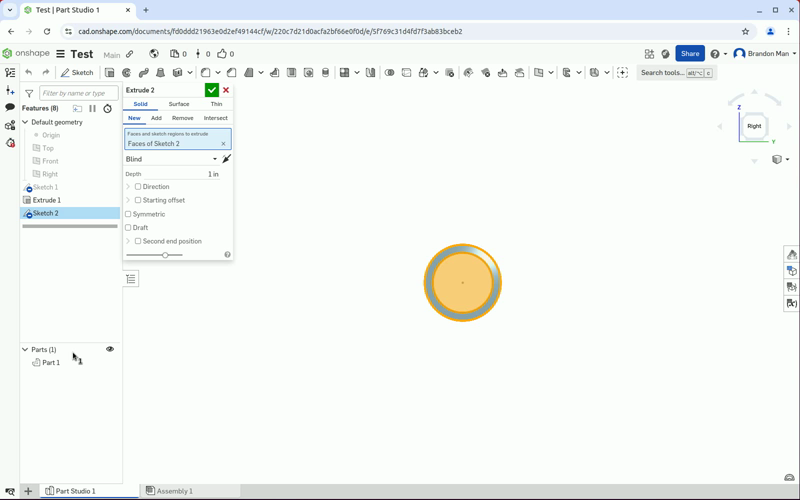
mouse_move(143, 106)
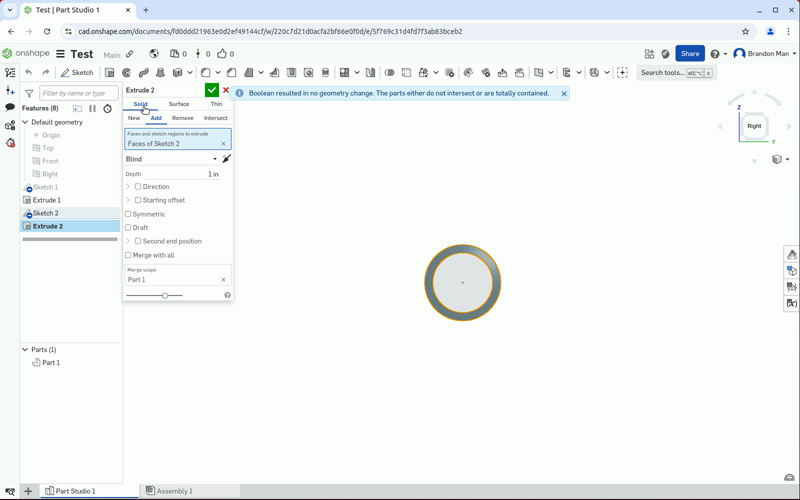
click(143, 106)
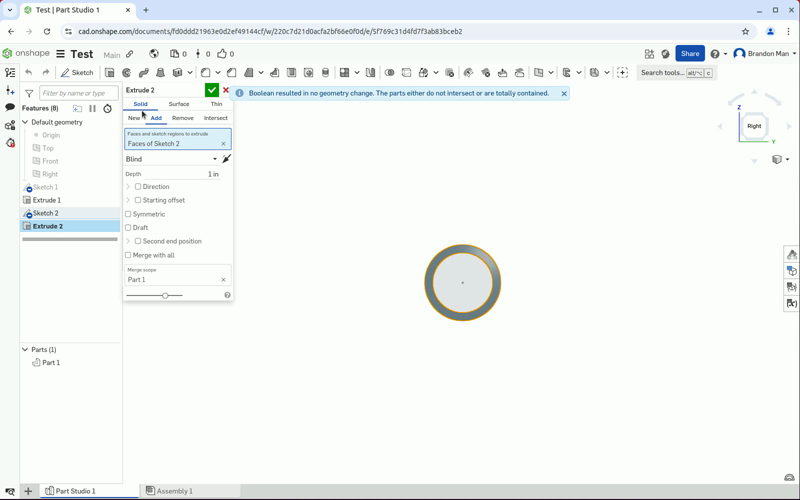
mouse_move(137, 120)
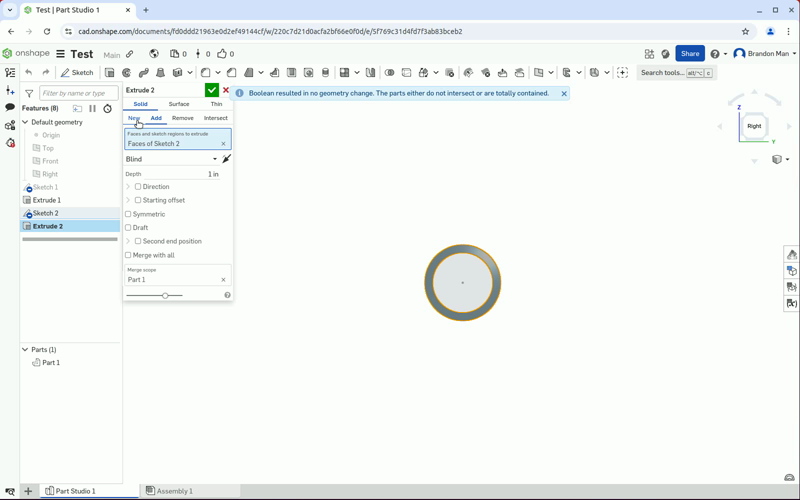
click(137, 120)
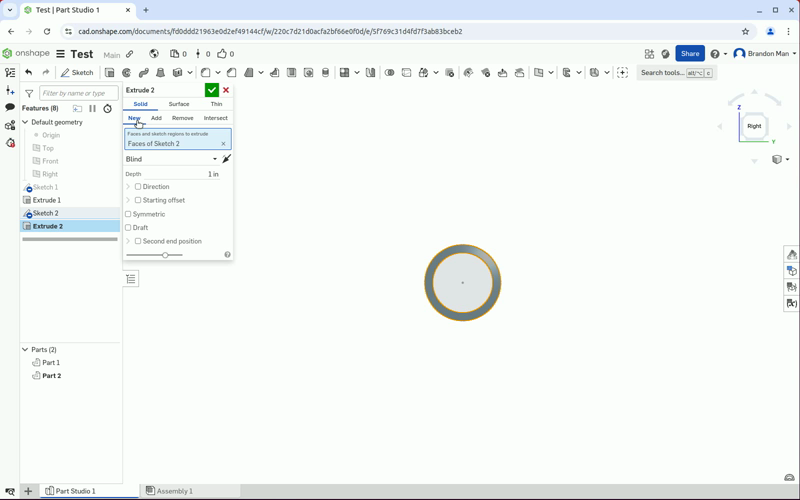
key(tab, 4)
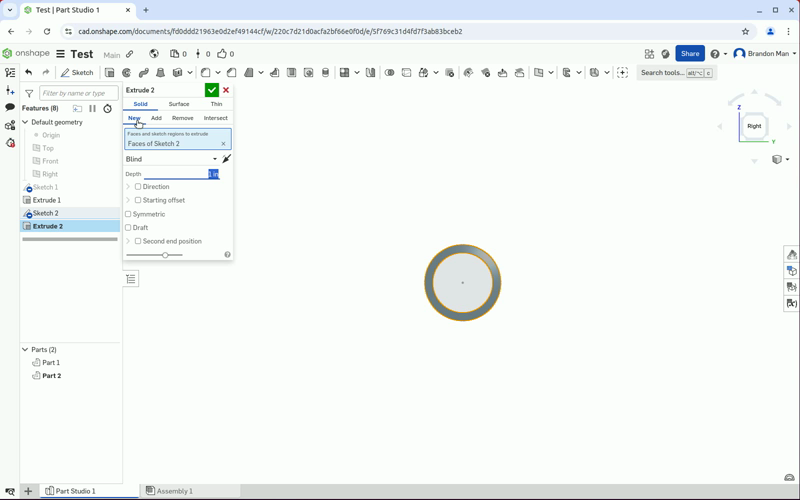
text(23.108)
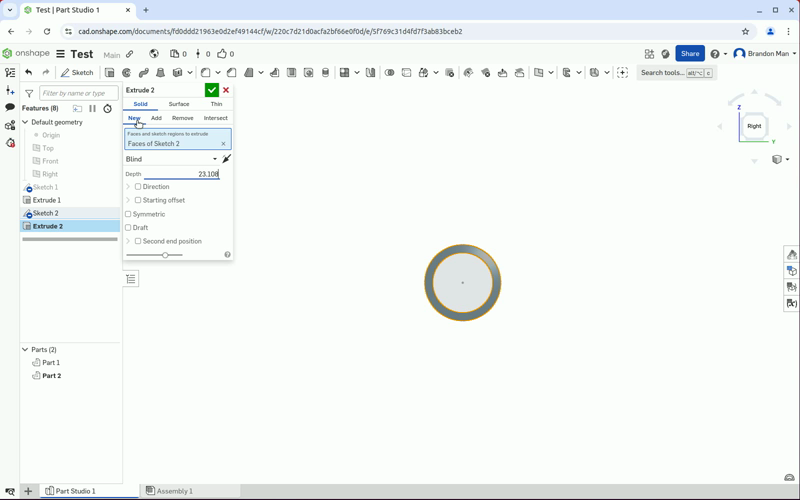
key(enter)
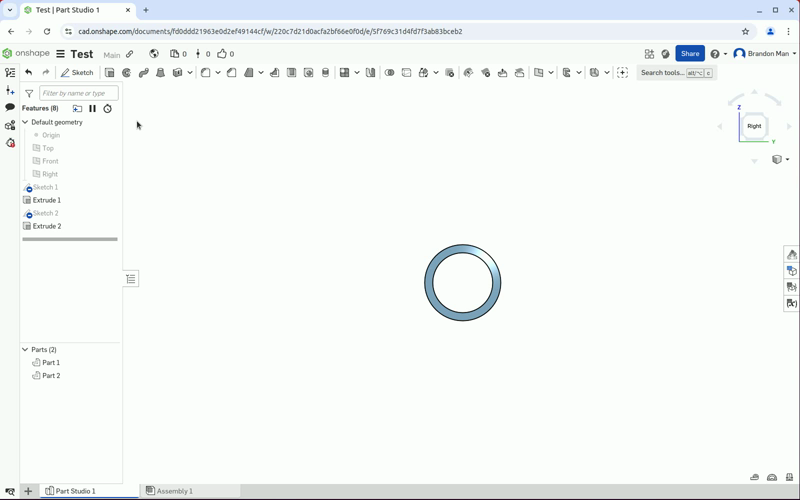
key(shift+h)
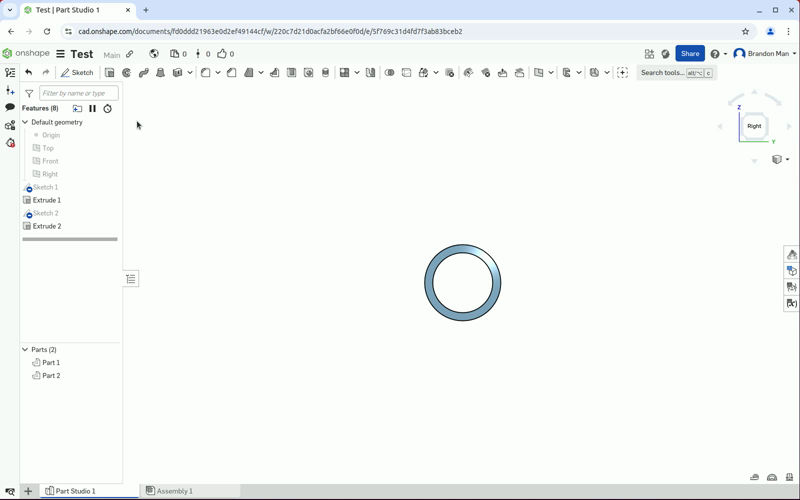
key(shift+h)
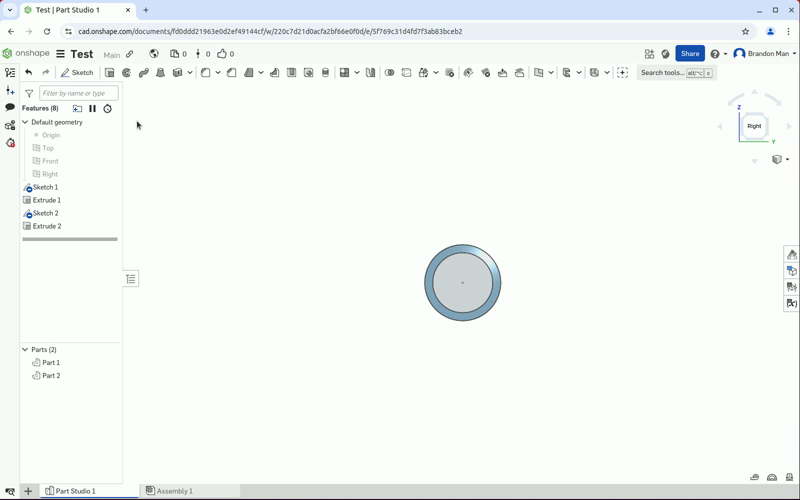
key(shift+7)
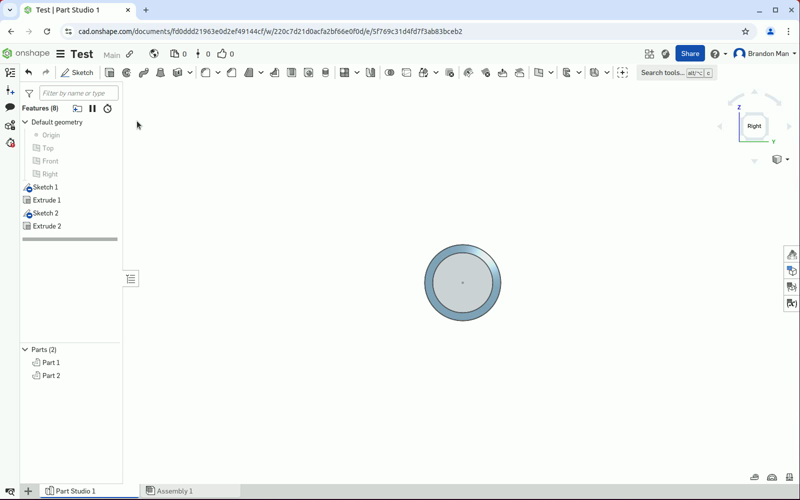
key(right, 2)
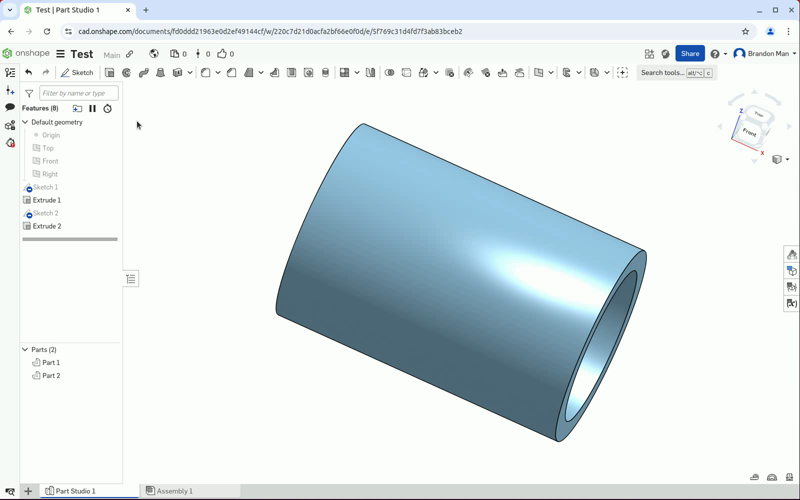
key(down, 2)
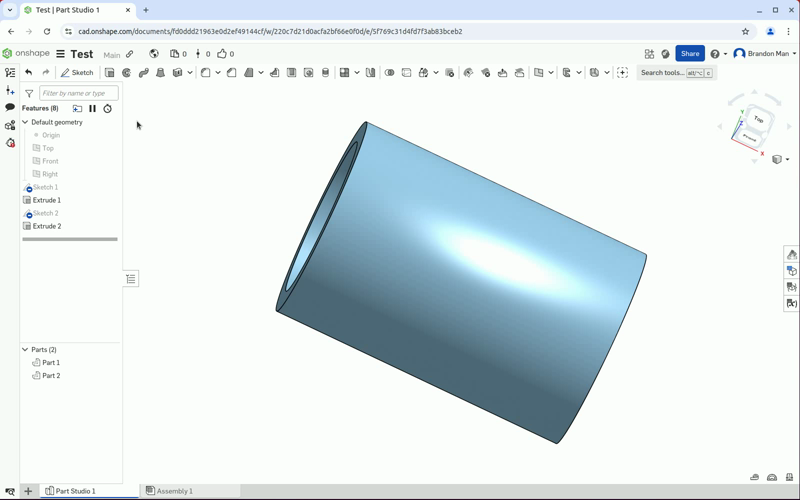
key(up, 2)
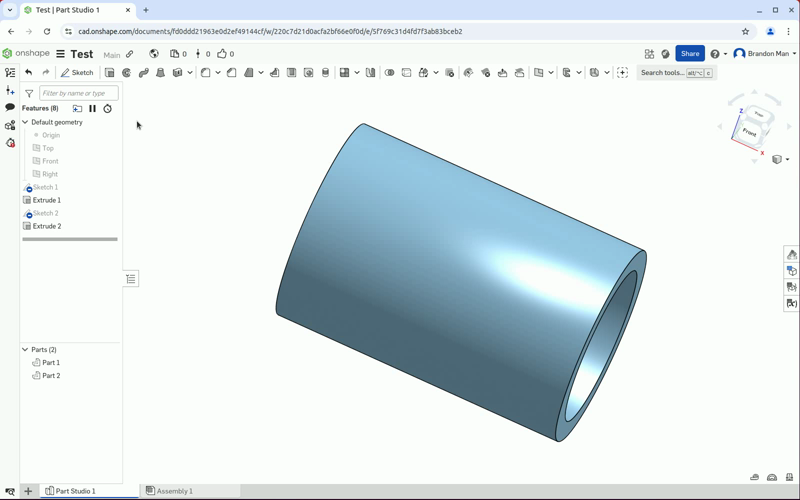
key(left, 2)
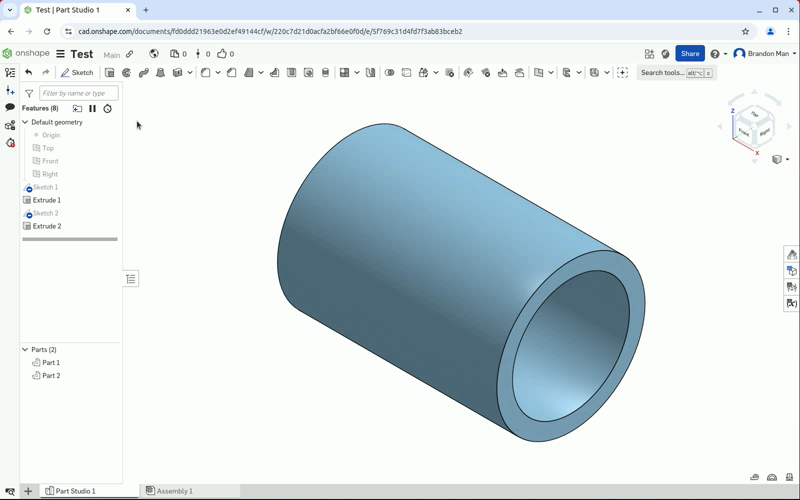
mouse_move(73, 189)
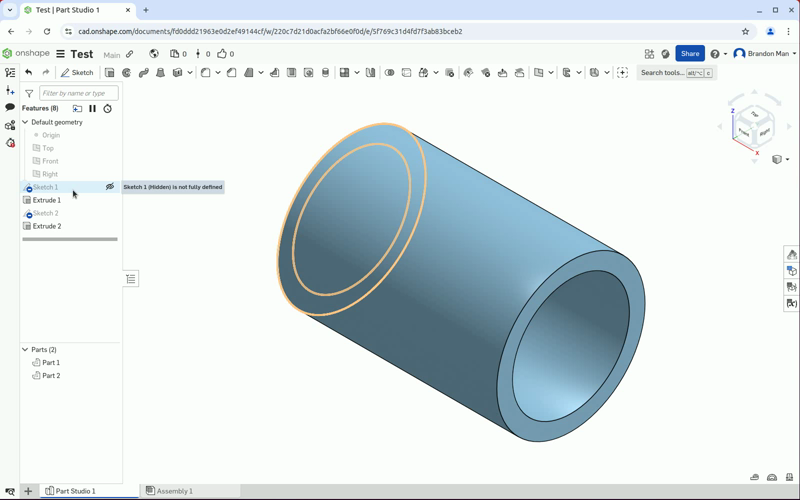
click(73, 189)